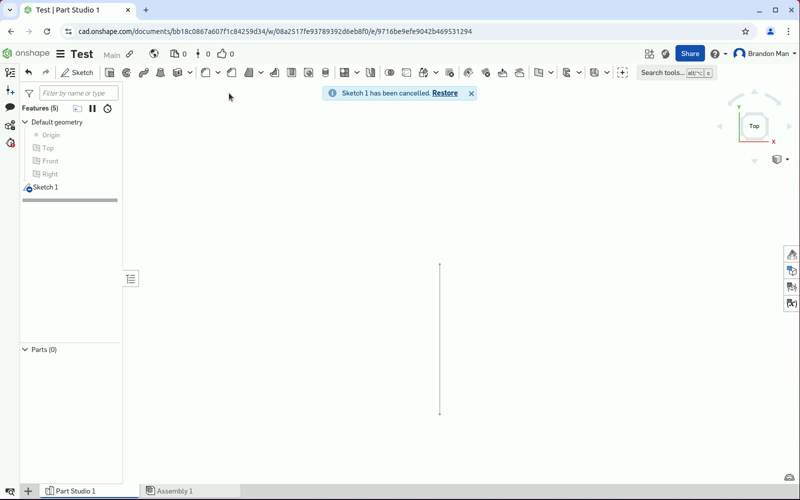
key(shift+h)
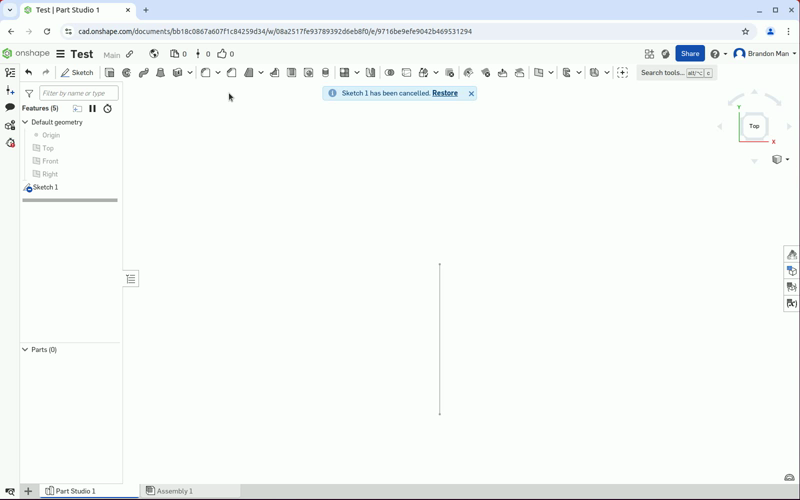
key(shift+s)
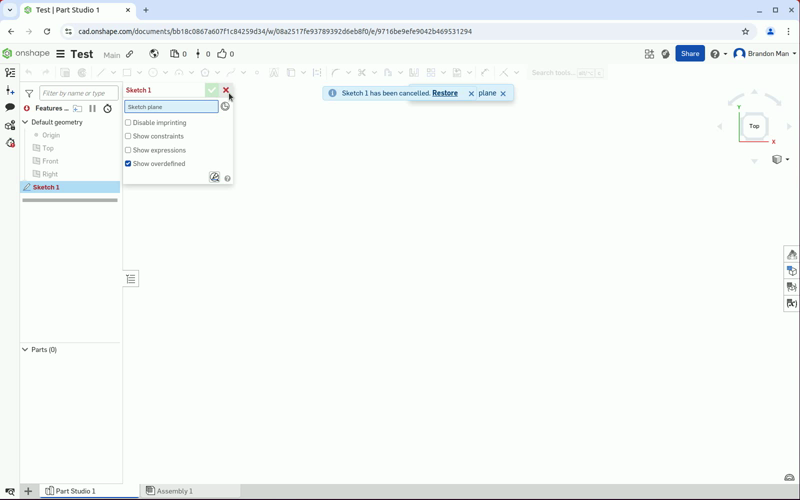
mouse_move(73, 150)
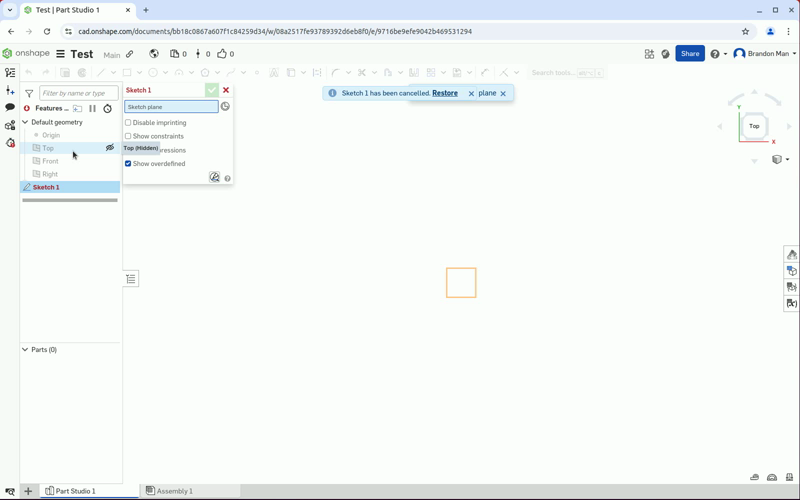
click(73, 150)
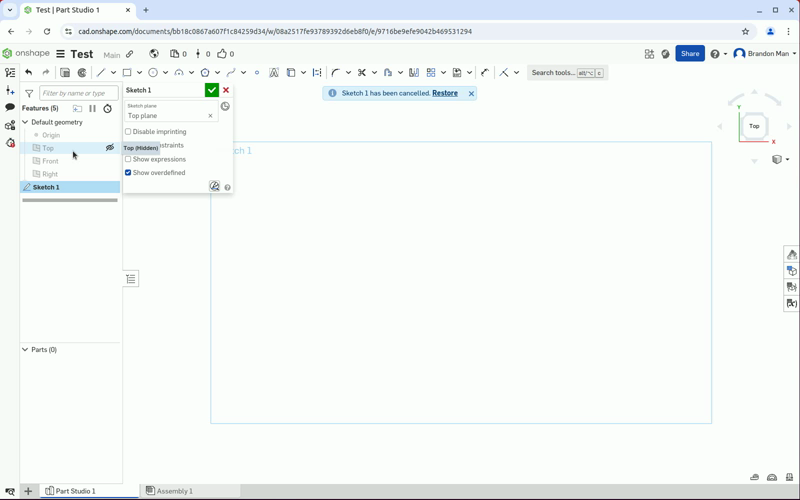
mouse_move(73, 352)
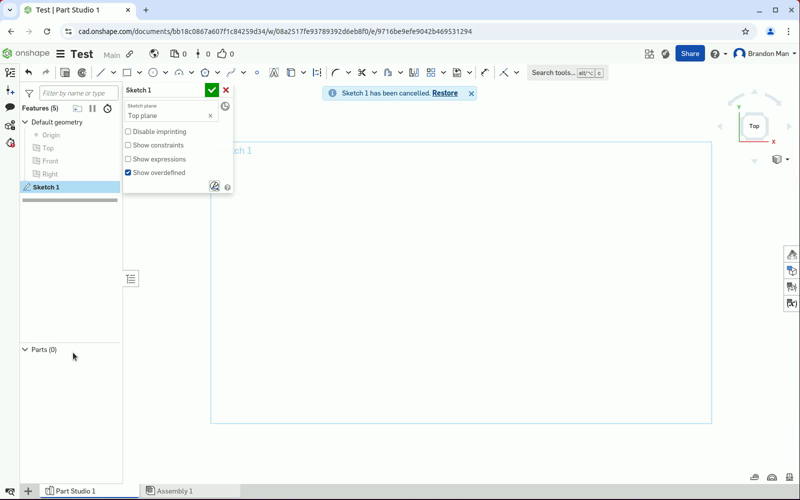
key(y)
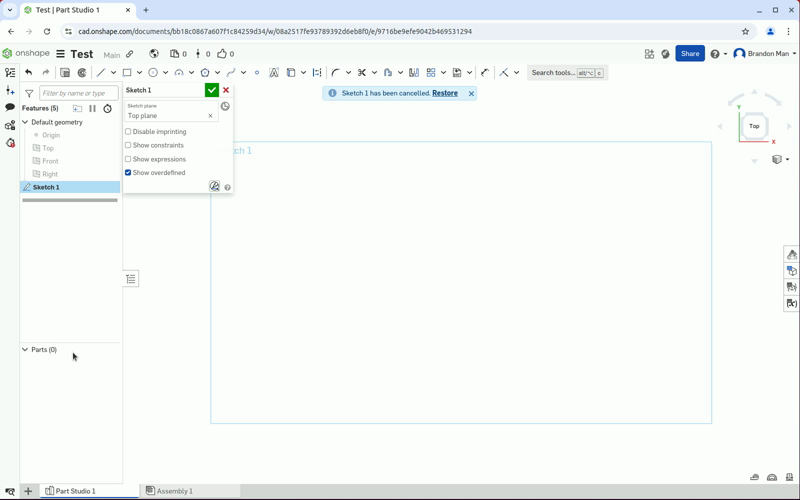
key(c)
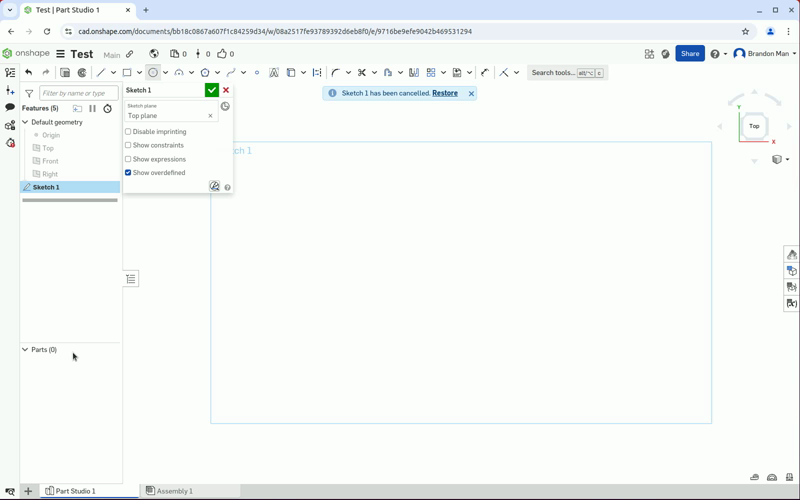
key_down(shift)
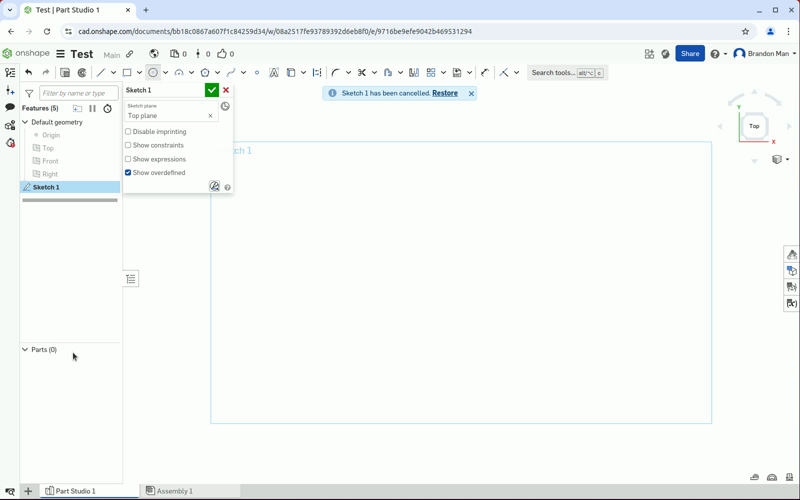
mouse_move(461, 282)
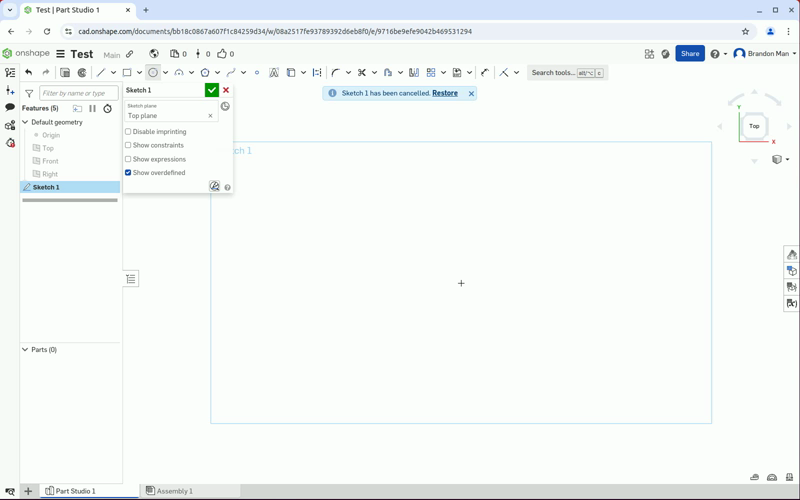
click(461, 282)
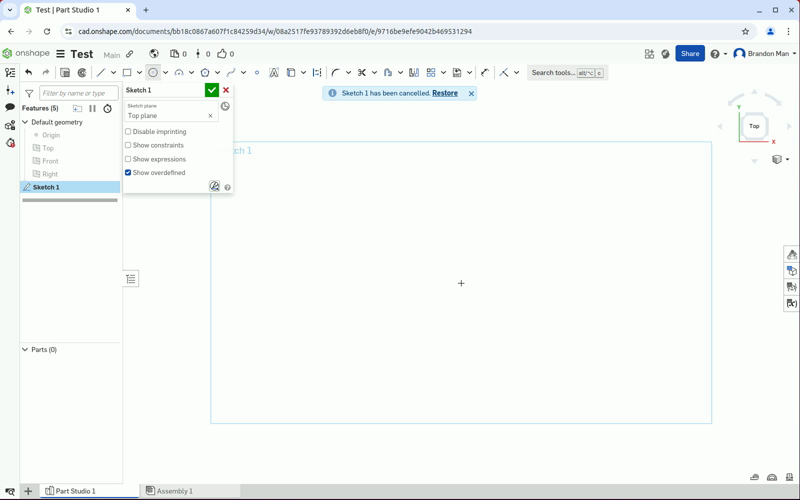
key_up(shift)
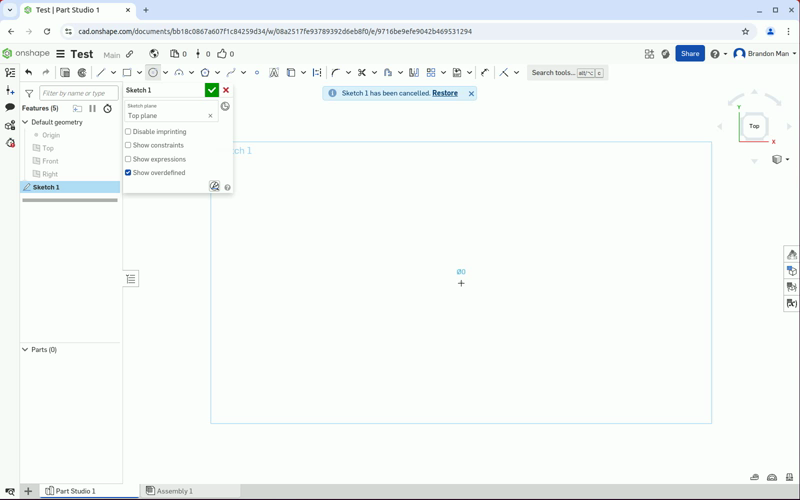
mouse_move(574, 282)
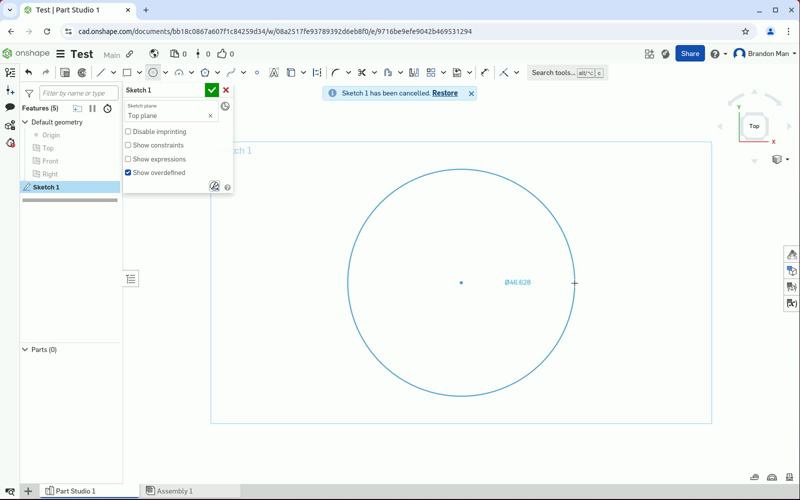
click(574, 282)
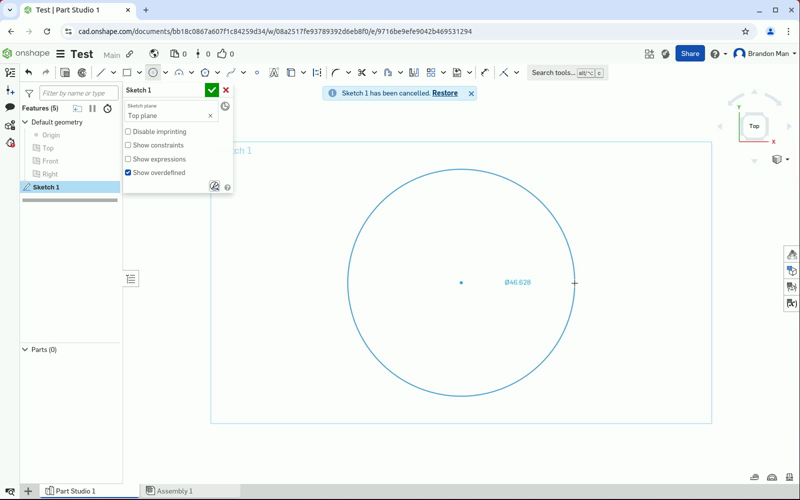
key(esc)
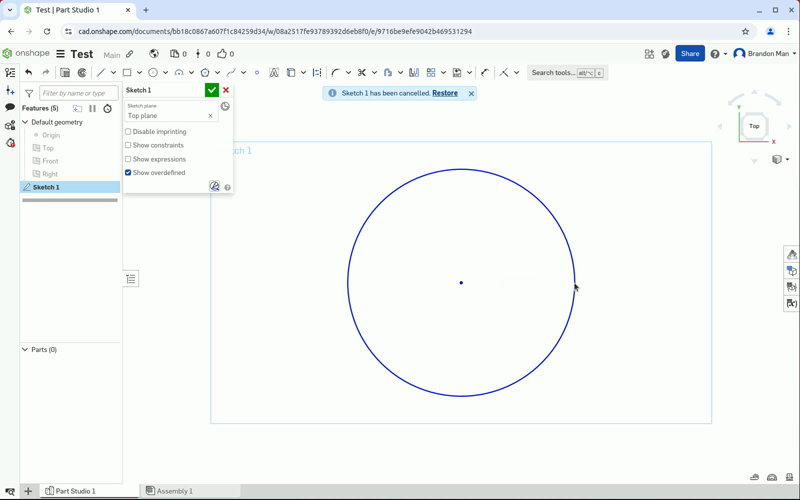
key(c)
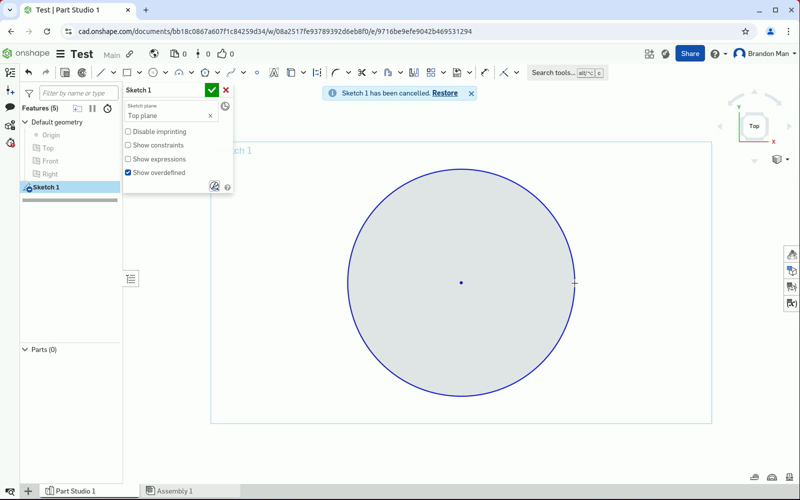
key_down(shift)
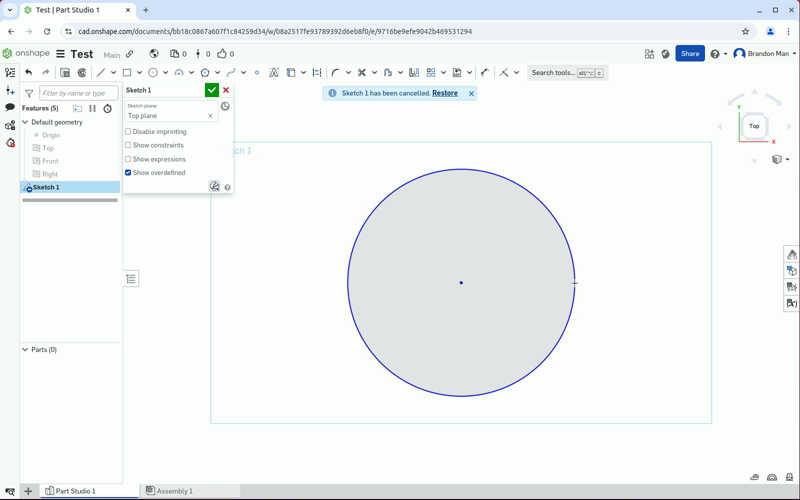
mouse_move(461, 282)
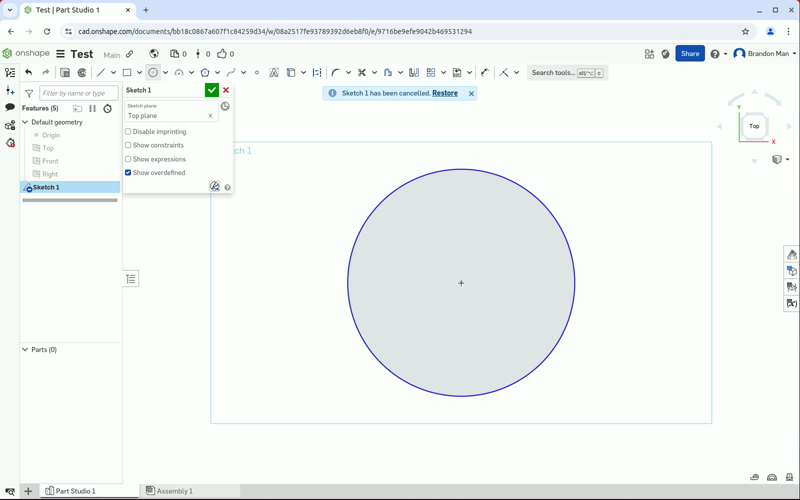
click(461, 282)
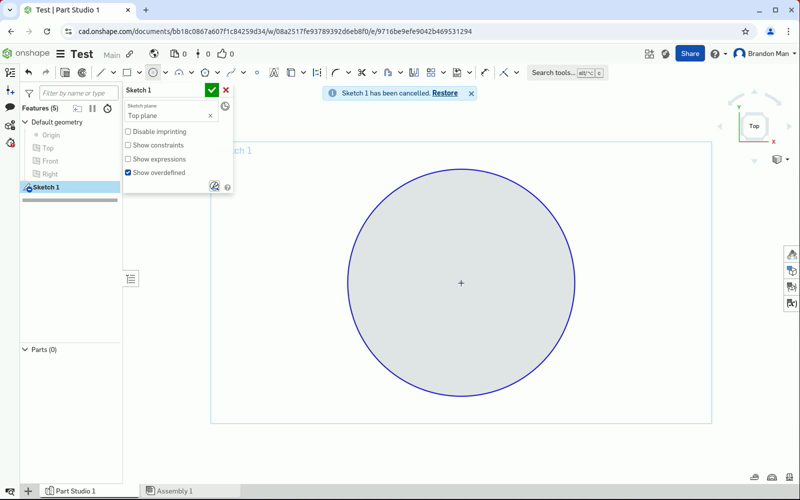
key_up(shift)
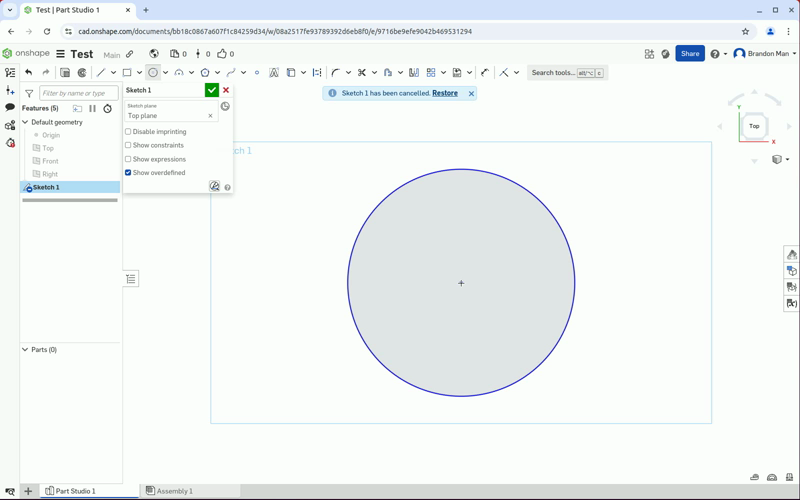
mouse_move(558, 282)
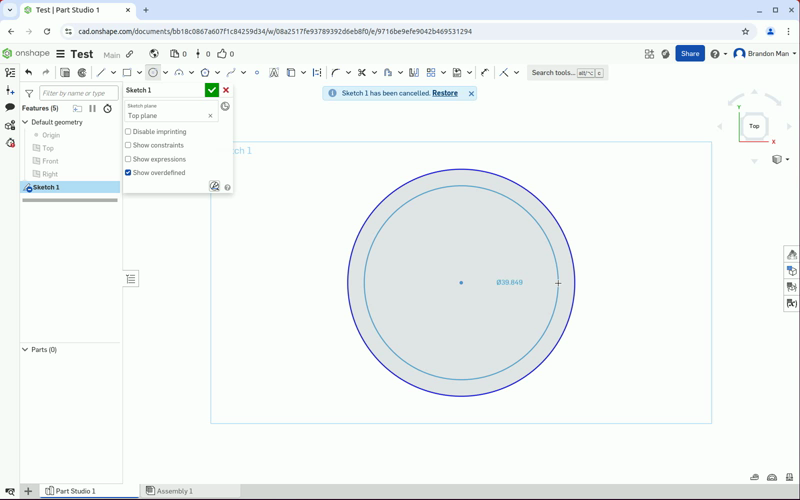
click(558, 282)
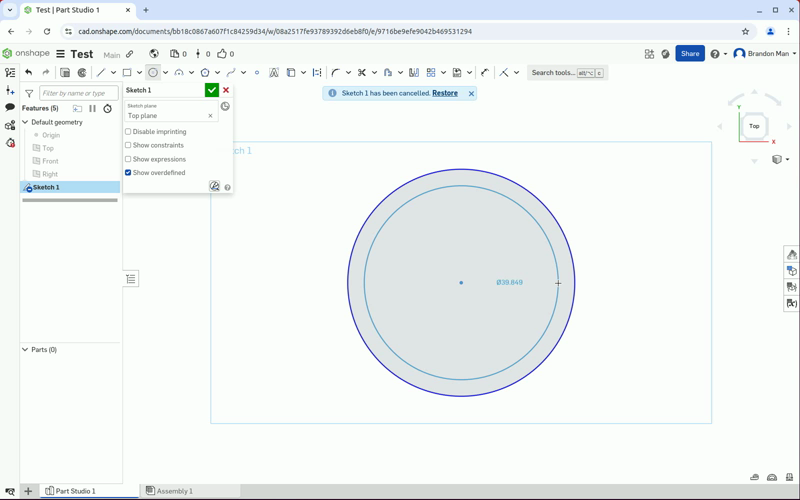
key(esc)
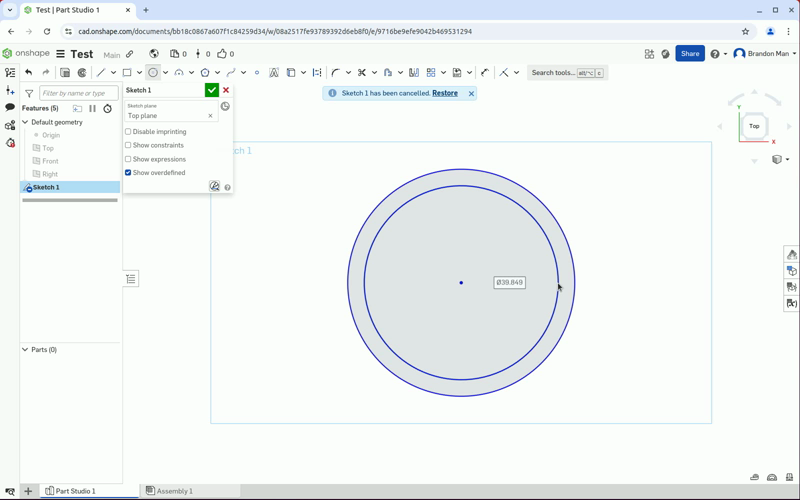
mouse_move(440, 179)
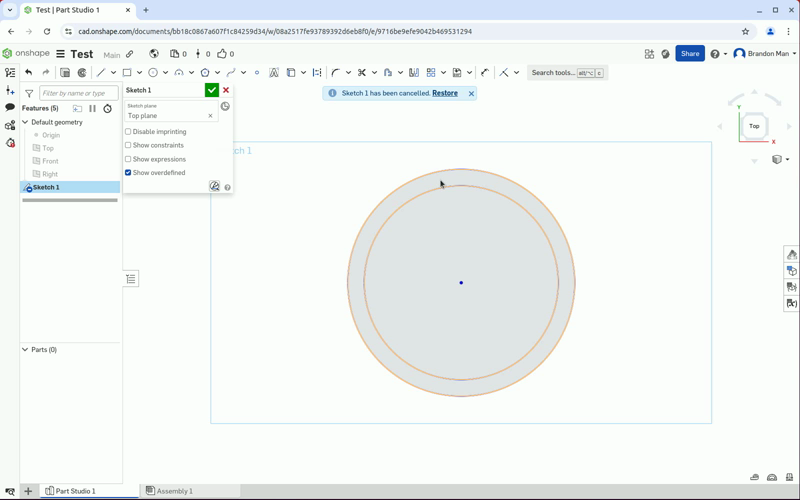
click(440, 179)
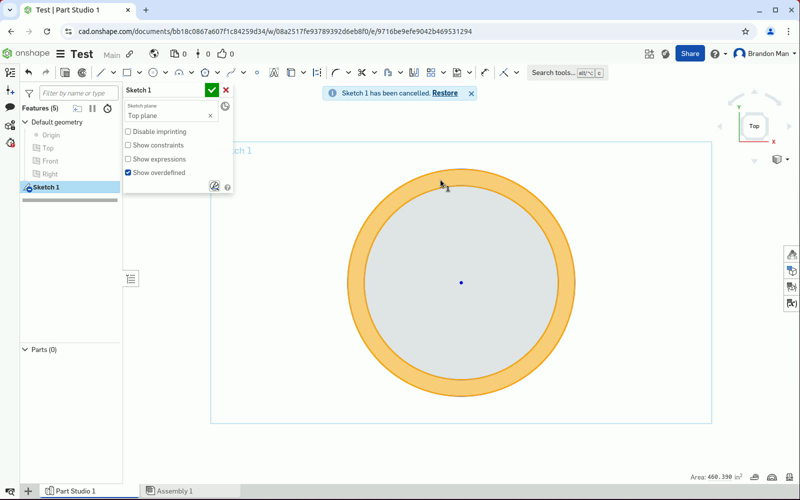
mouse_move(73, 352)
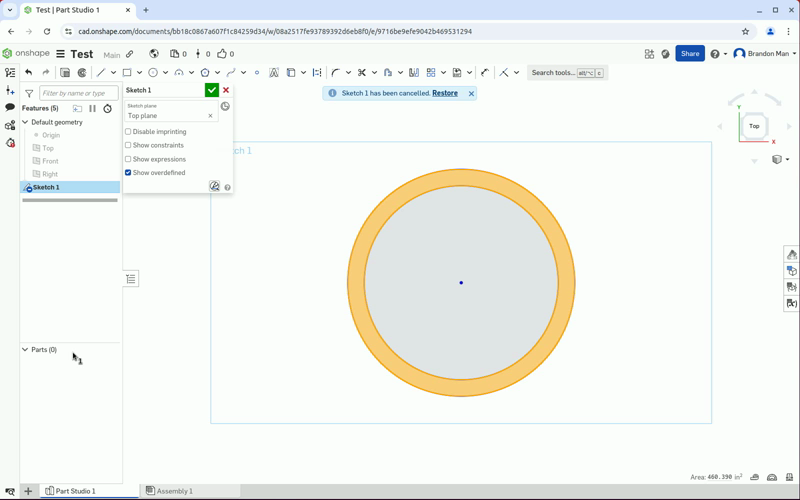
key(shift+y)
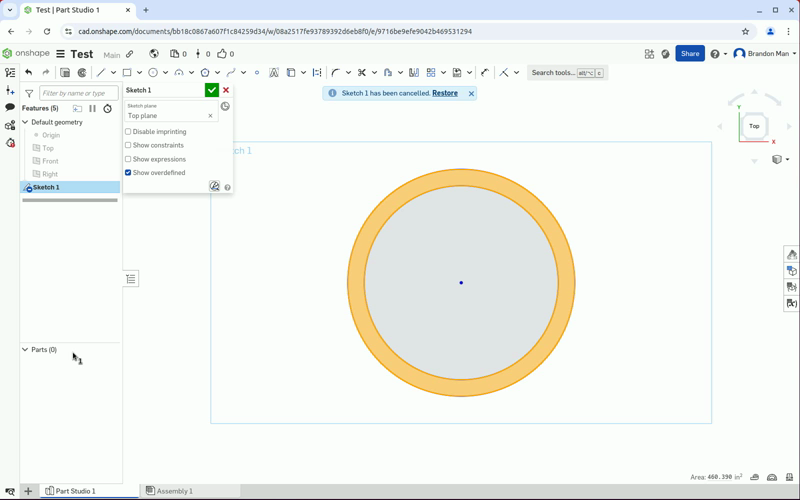
key(shift+e)
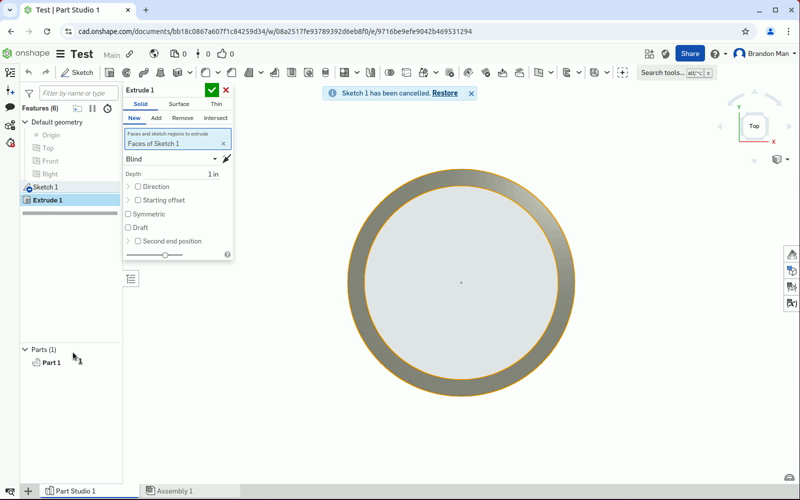
mouse_move(143, 106)
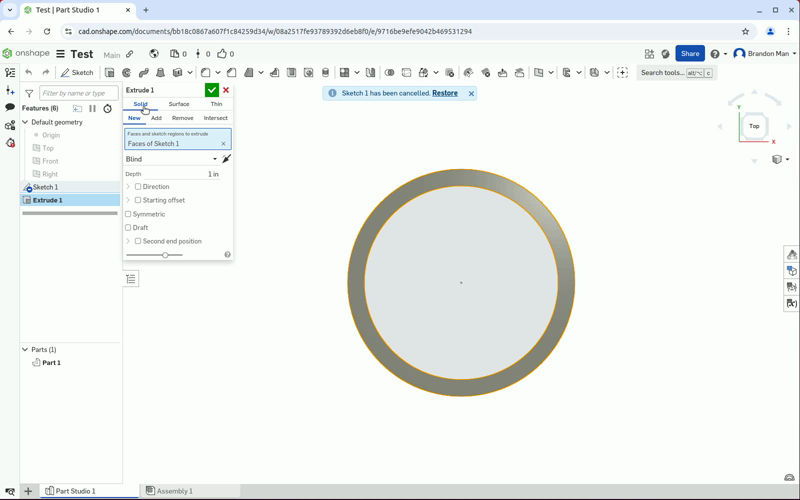
click(143, 106)
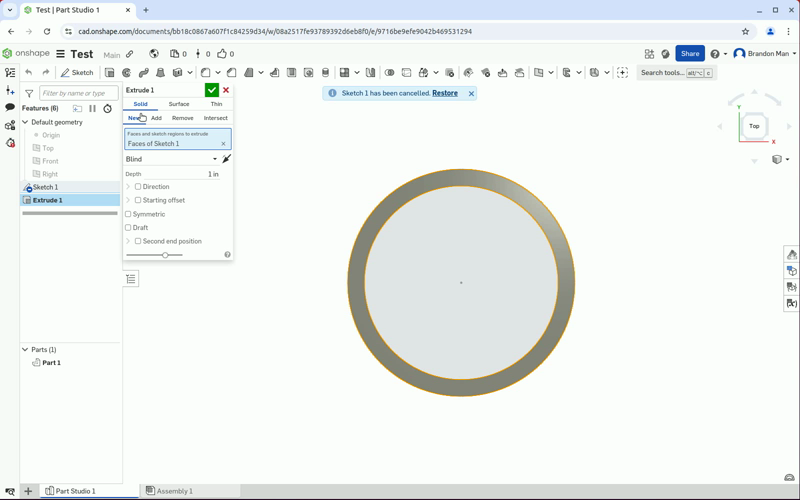
mouse_move(137, 120)
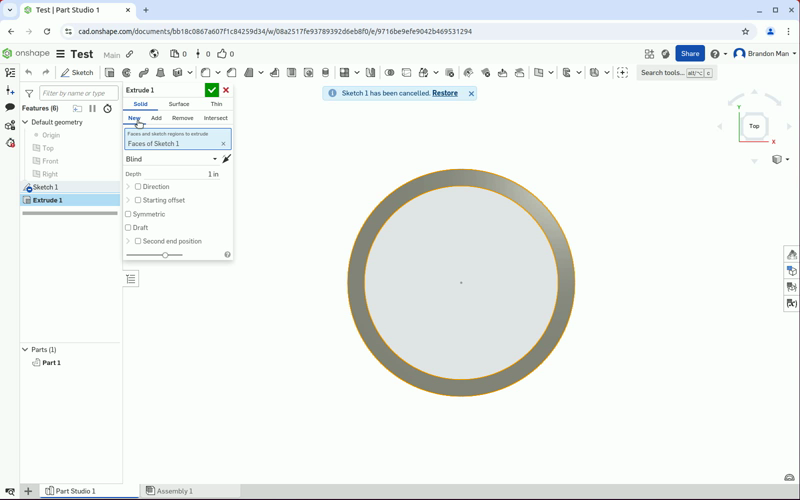
click(137, 120)
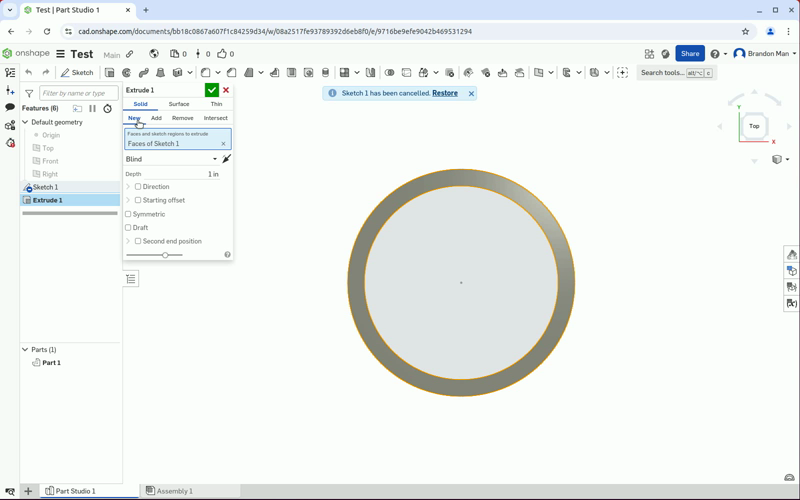
key(tab, 4)
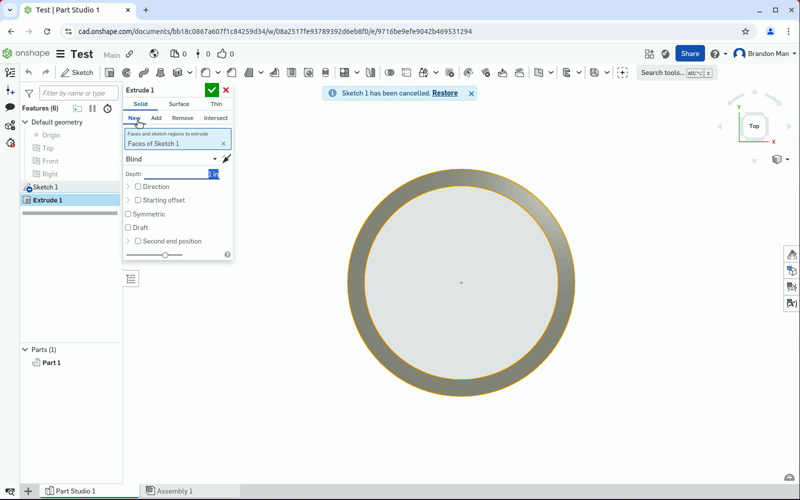
text(7.221)
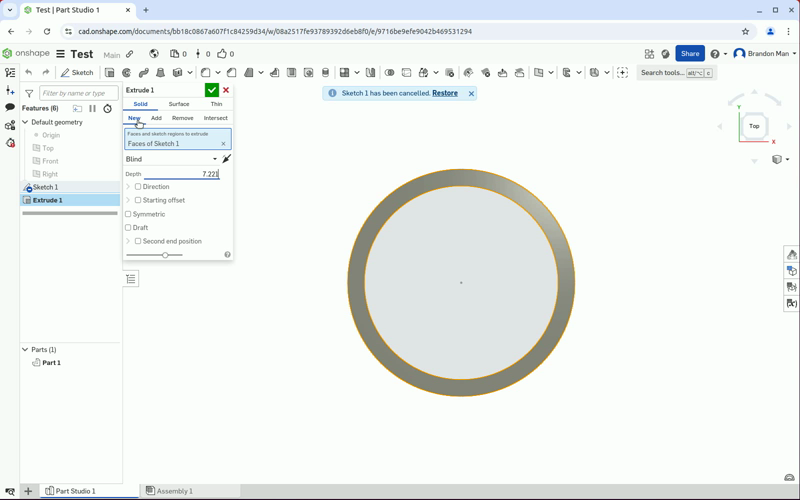
key(enter)
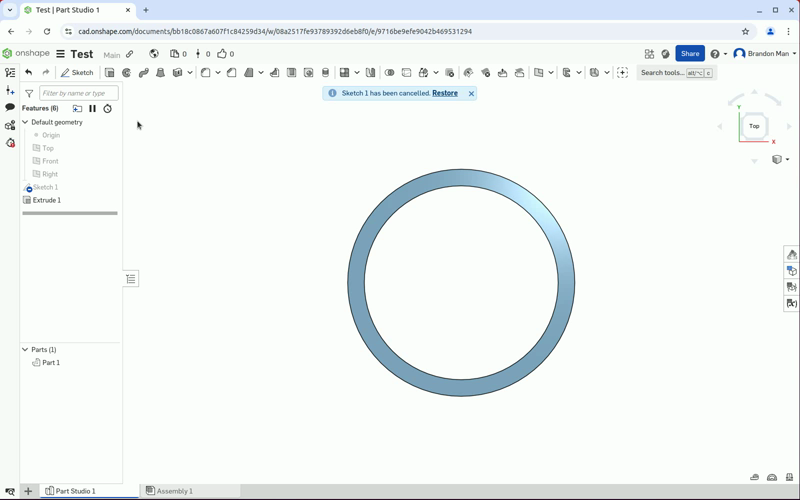
key(shift+h)
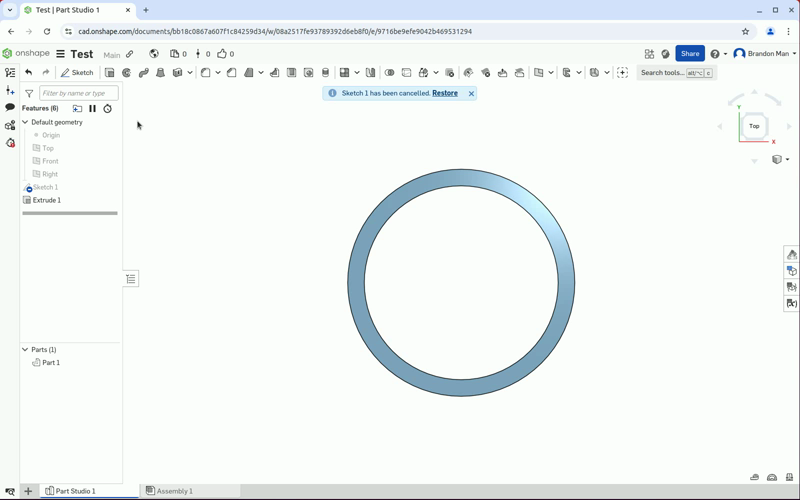
key(shift+h)
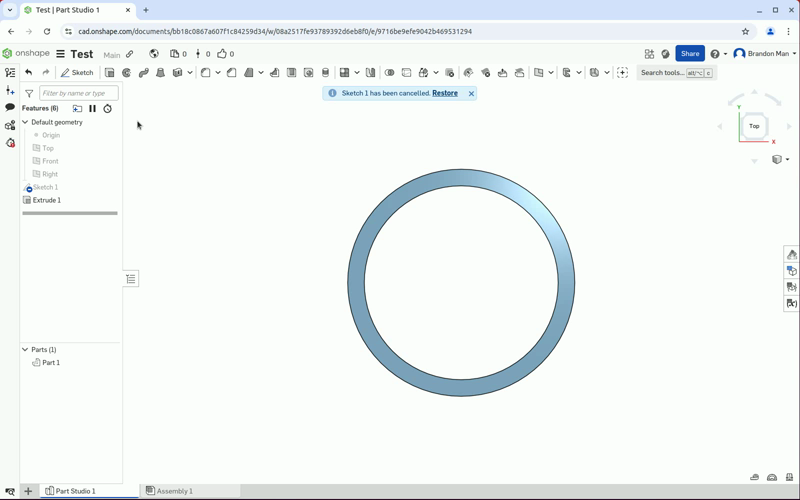
mouse_move(73, 189)
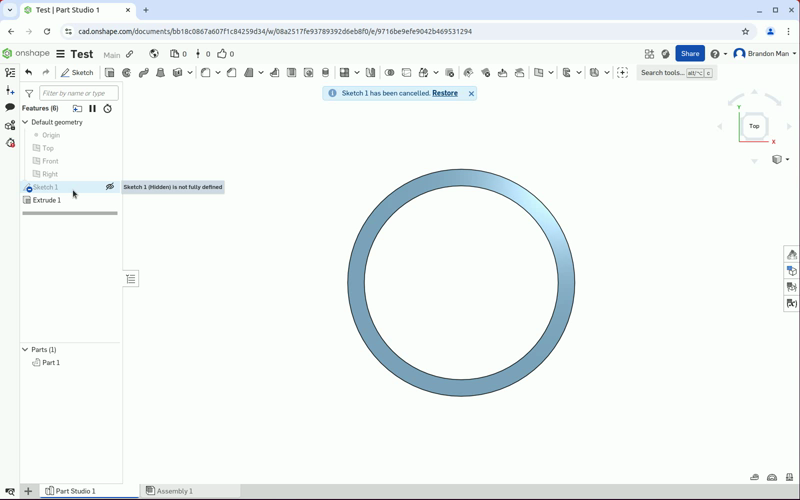
click(73, 189)
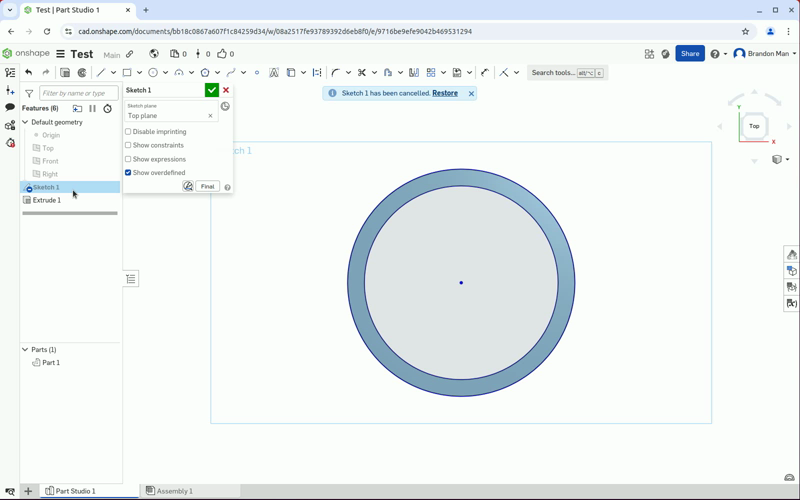
mouse_move(229, 92)
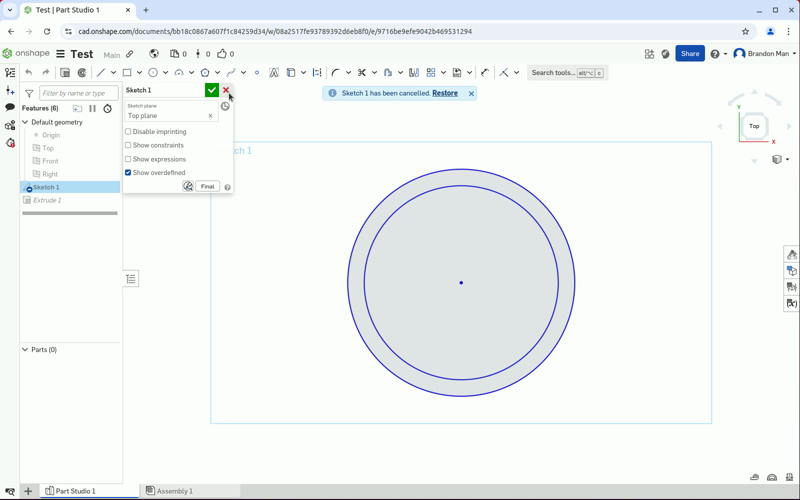
click(229, 92)
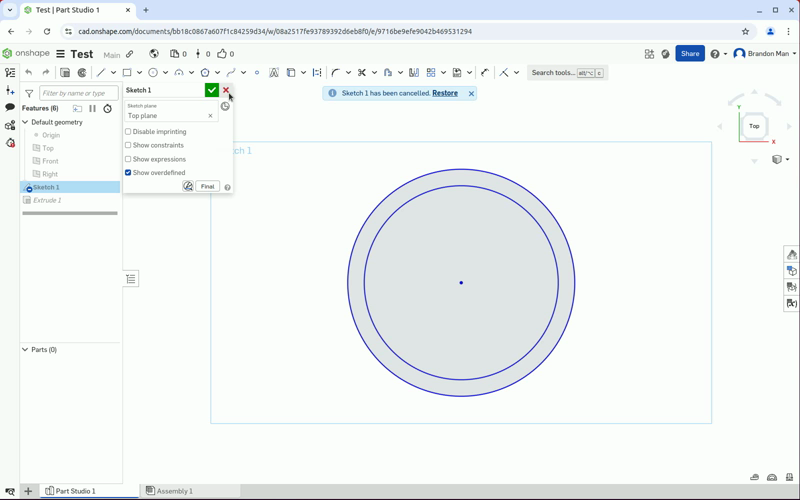
key(shift+s)
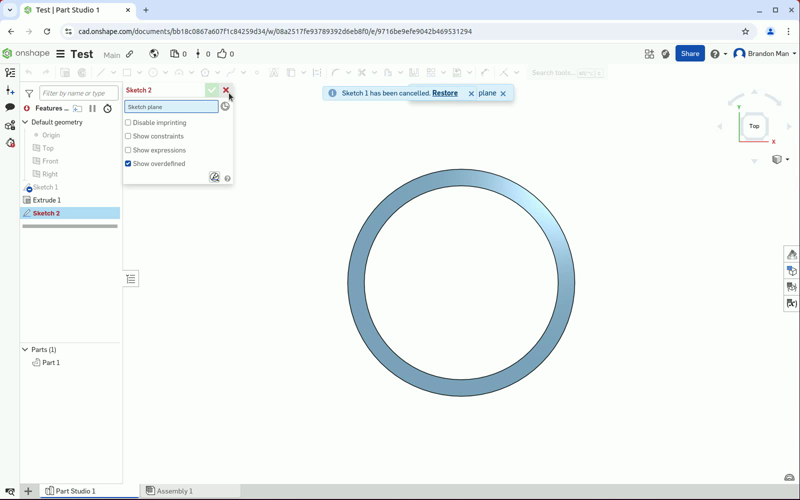
mouse_move(73, 150)
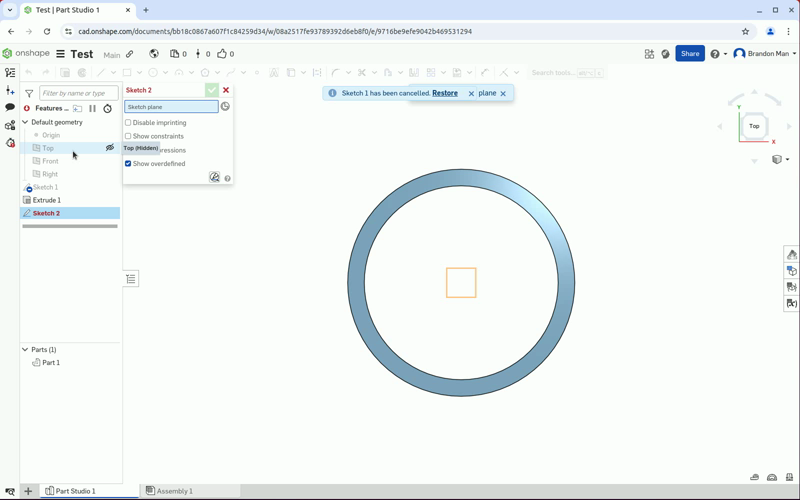
click(73, 150)
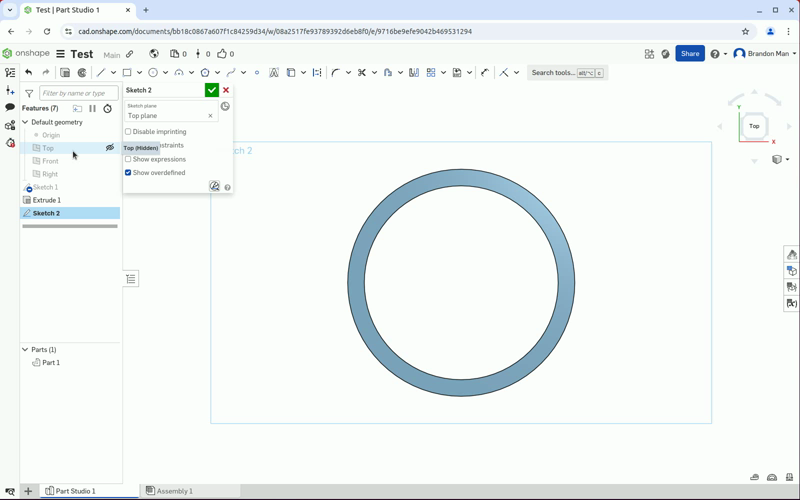
mouse_move(73, 352)
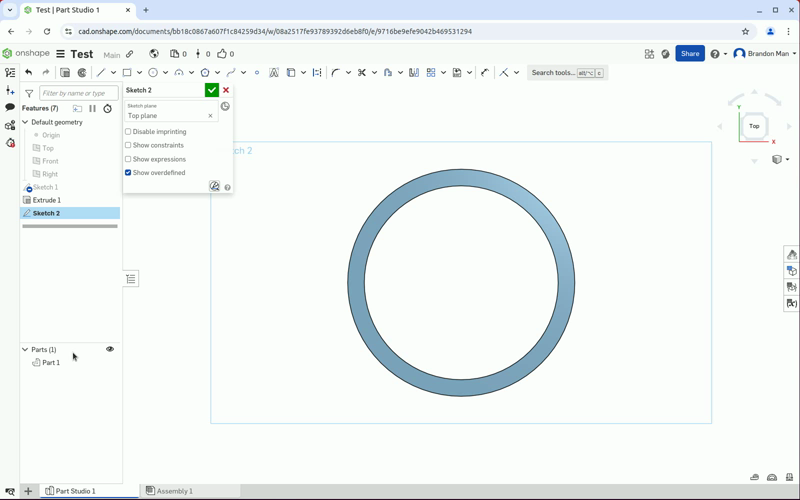
key(y)
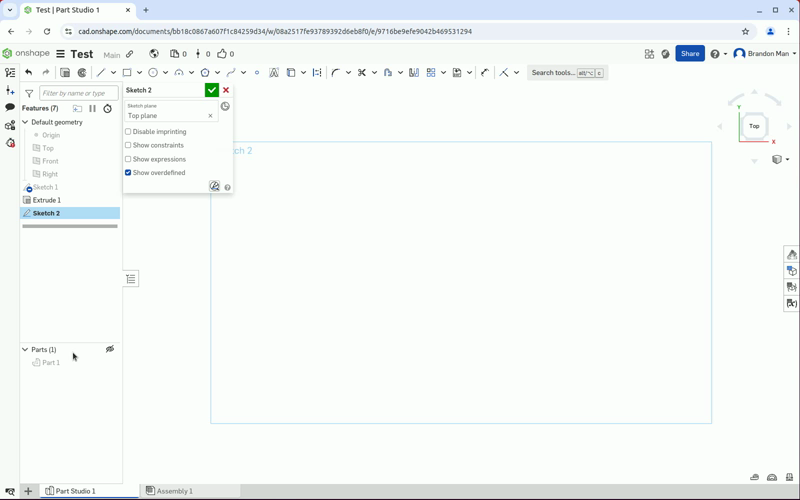
key(c)
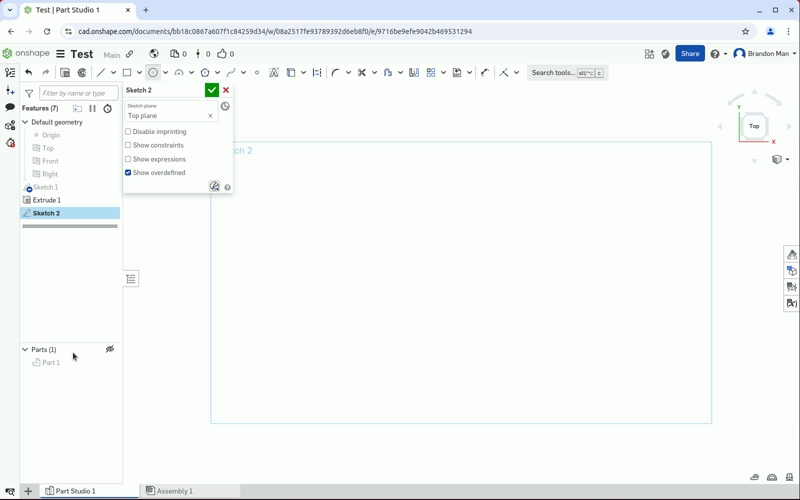
key_down(shift)
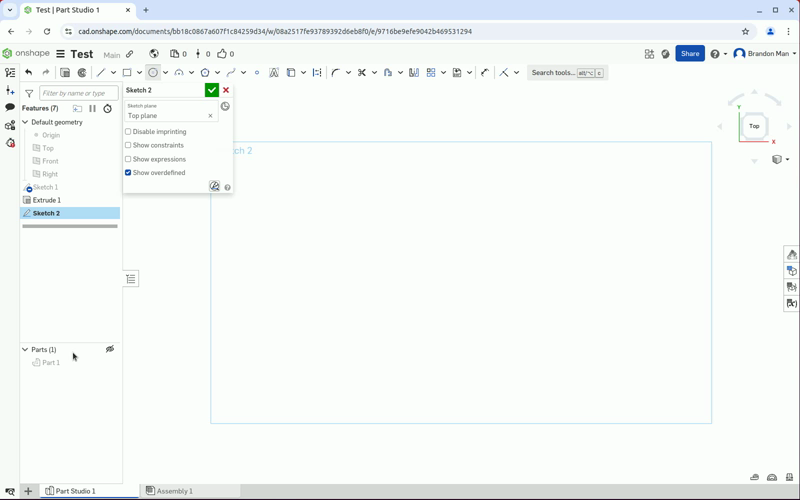
mouse_move(461, 282)
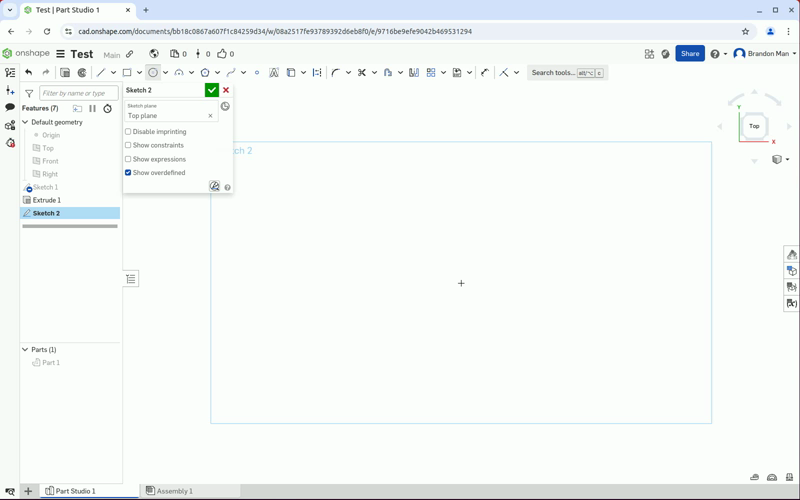
click(461, 282)
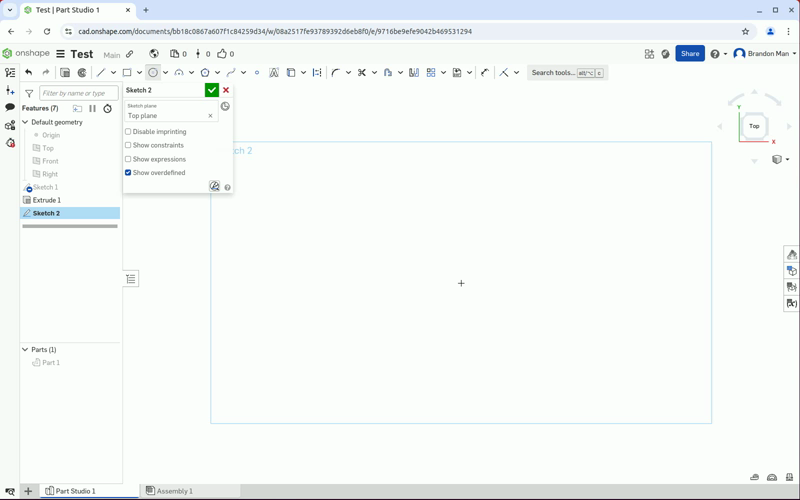
key_up(shift)
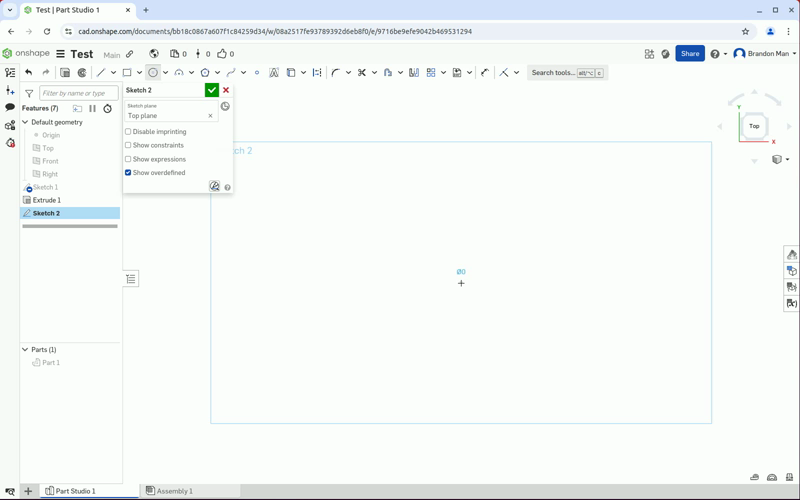
mouse_move(558, 282)
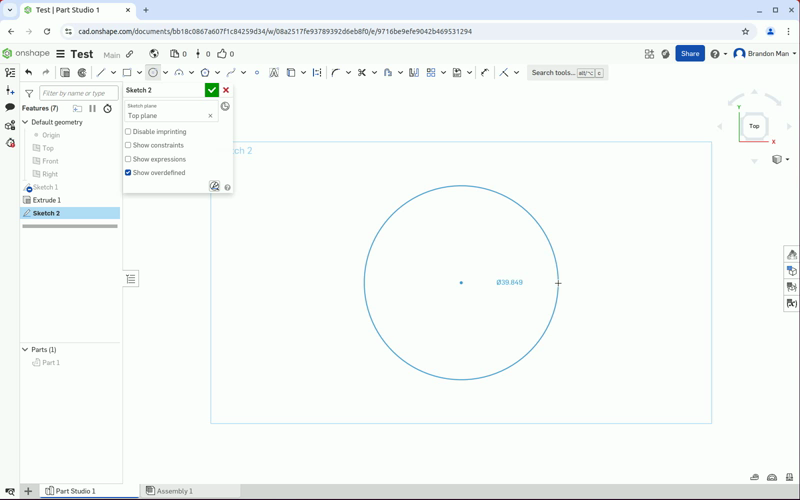
click(558, 282)
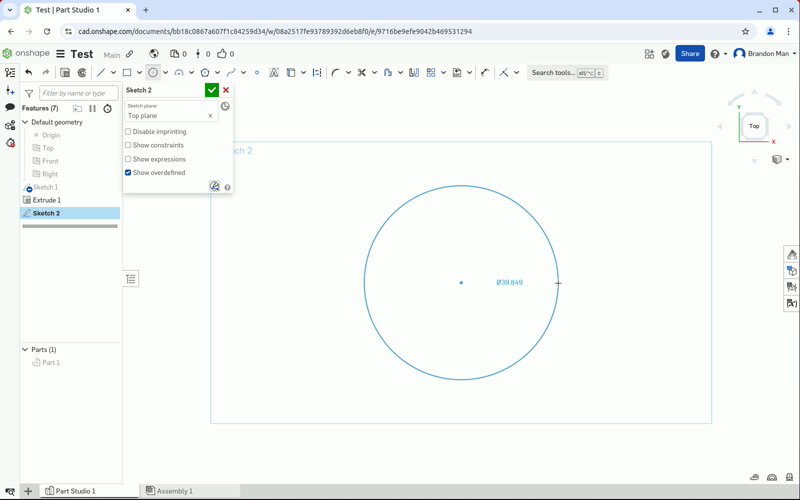
key(esc)
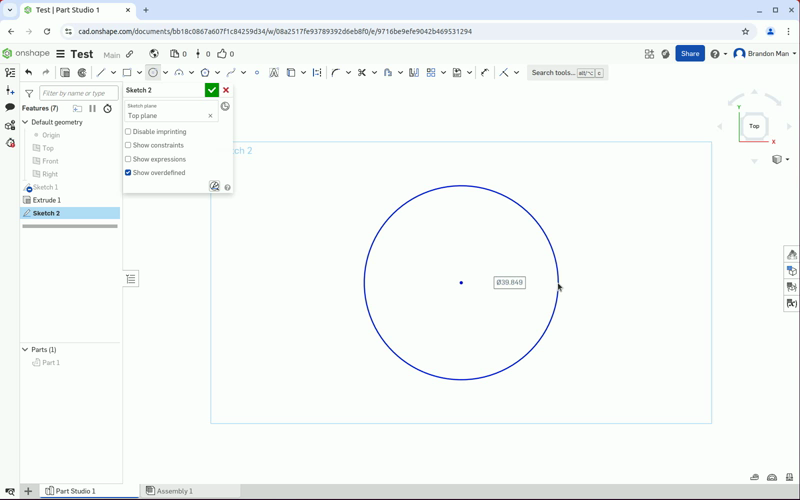
key(c)
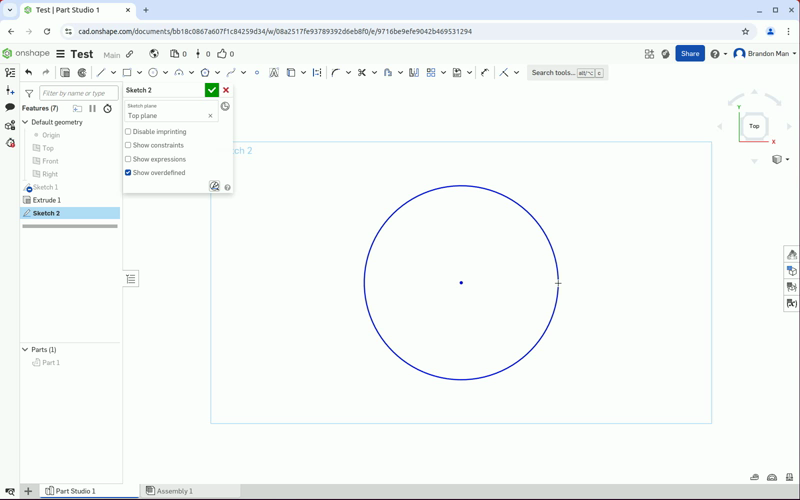
key_down(shift)
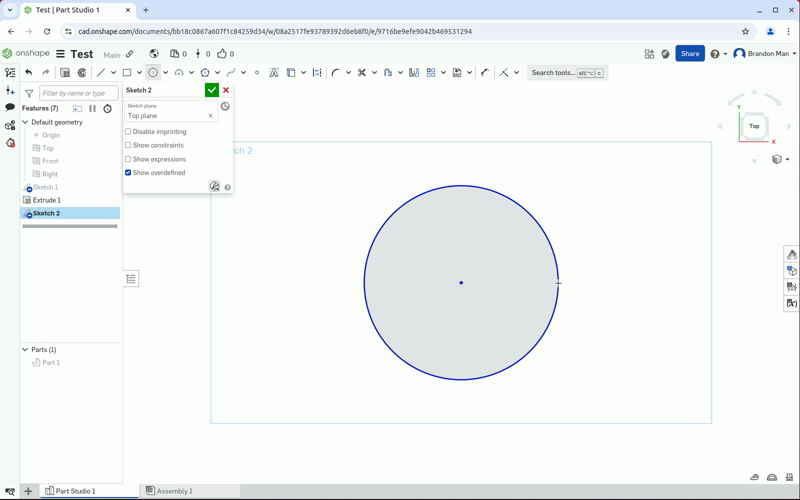
mouse_move(378, 282)
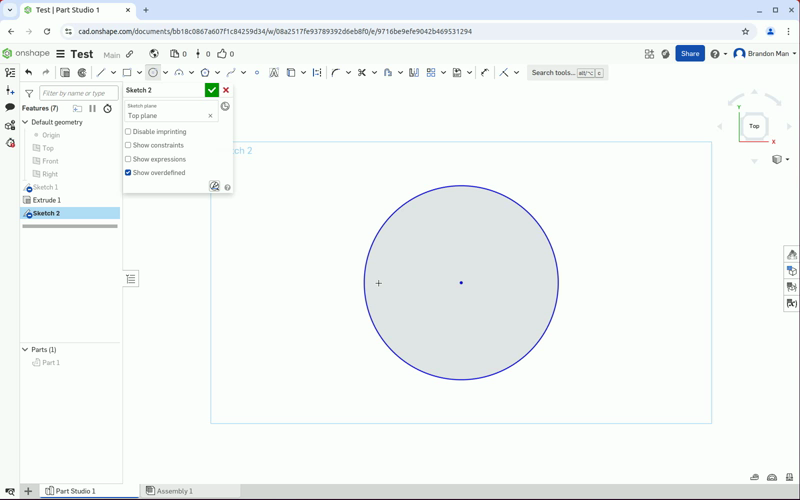
click(378, 282)
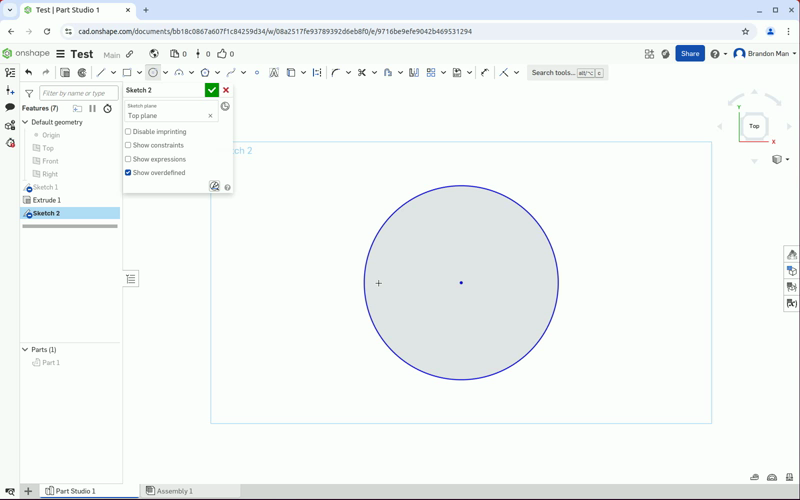
key_up(shift)
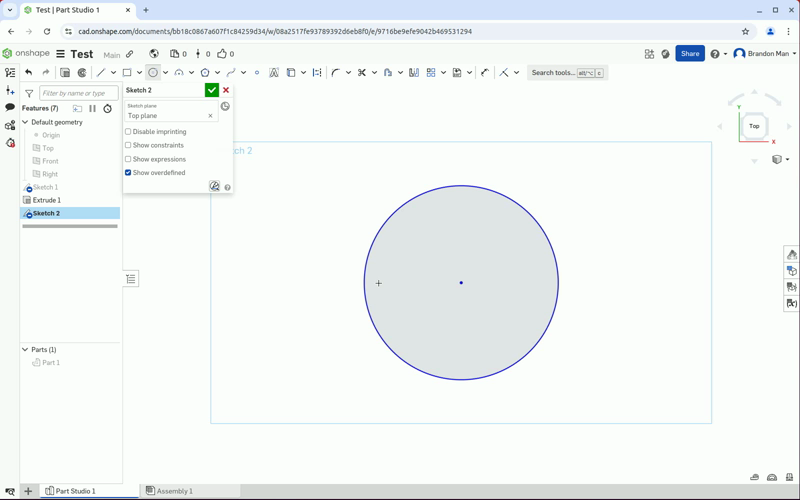
mouse_move(384, 282)
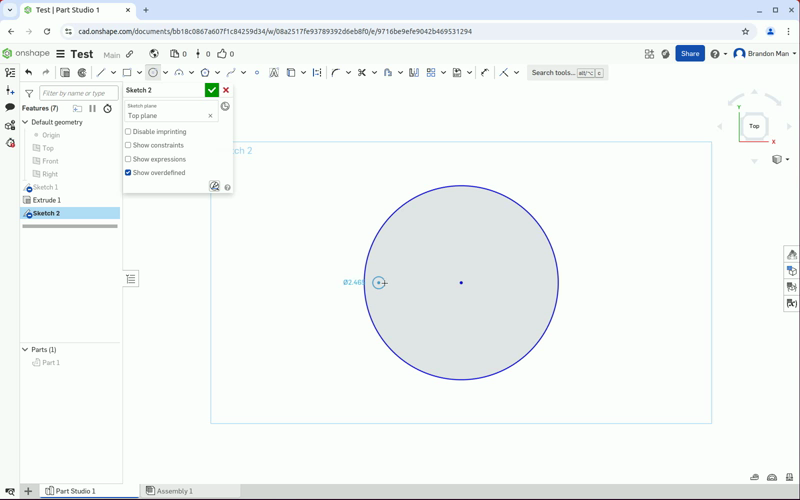
click(384, 282)
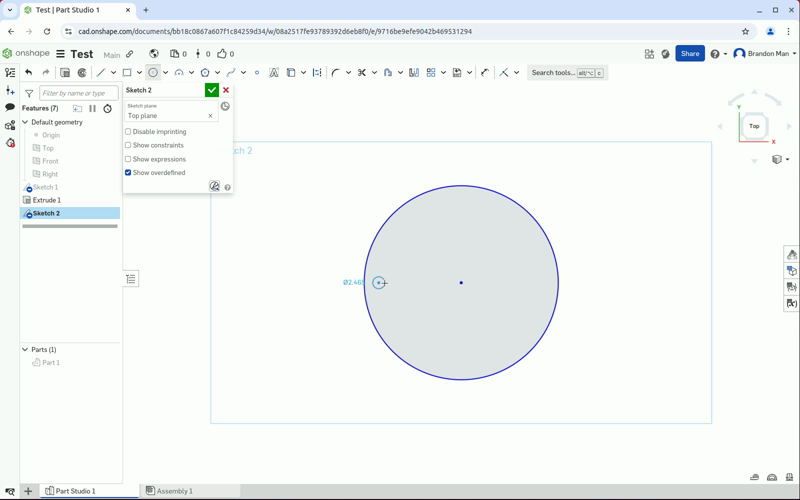
key(esc)
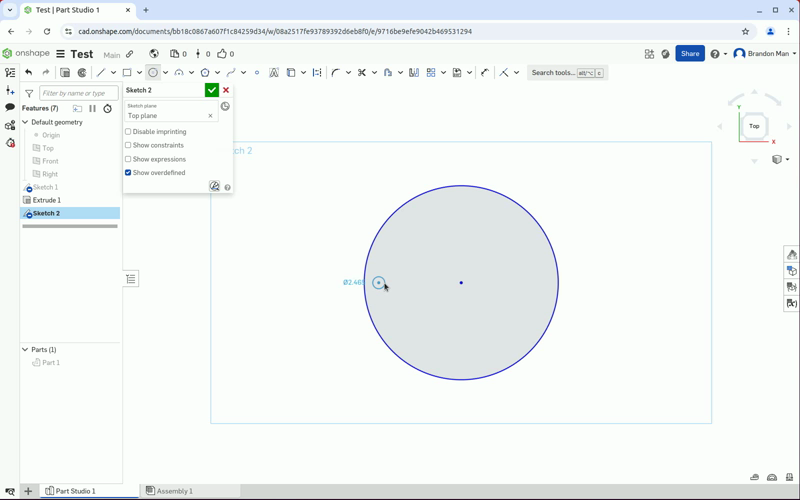
key(c)
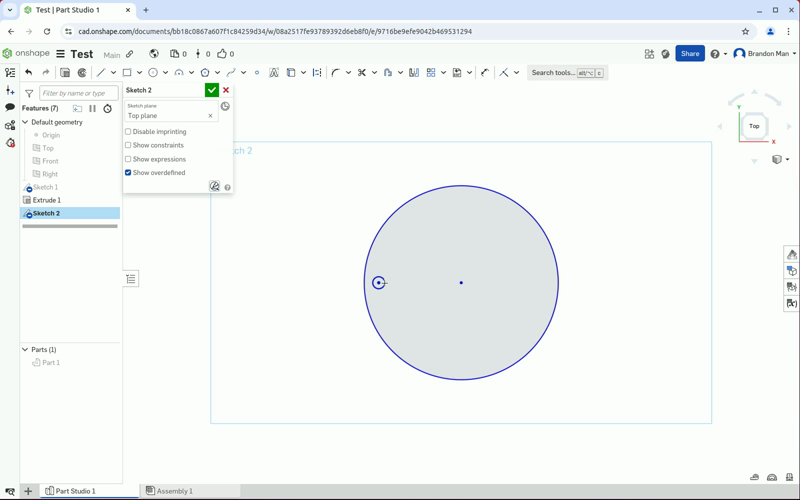
key_down(shift)
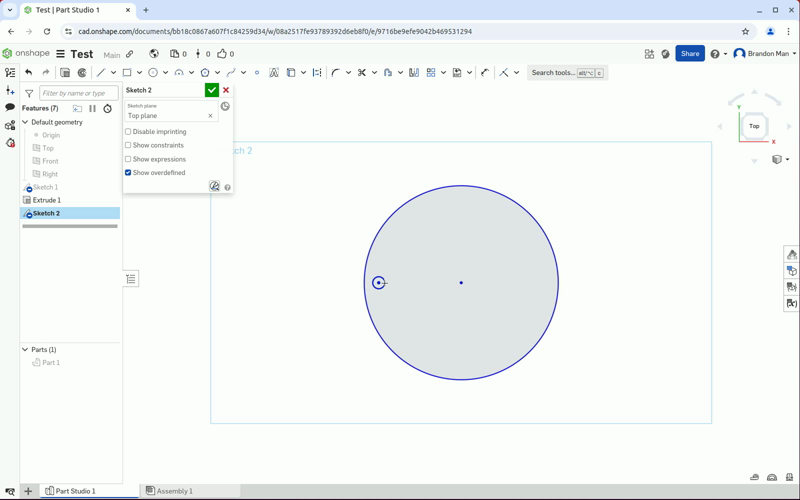
mouse_move(461, 282)
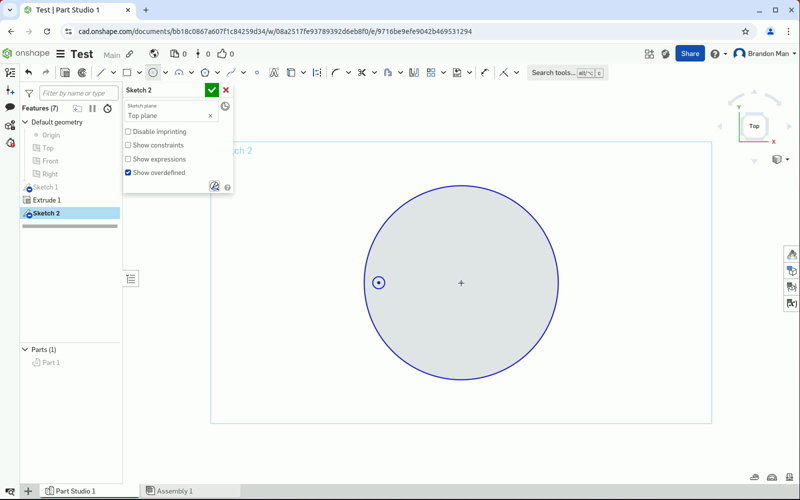
click(461, 282)
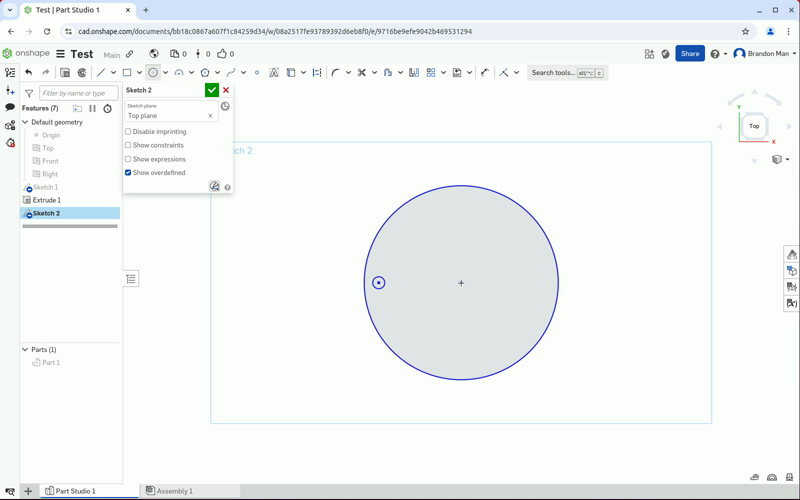
key_up(shift)
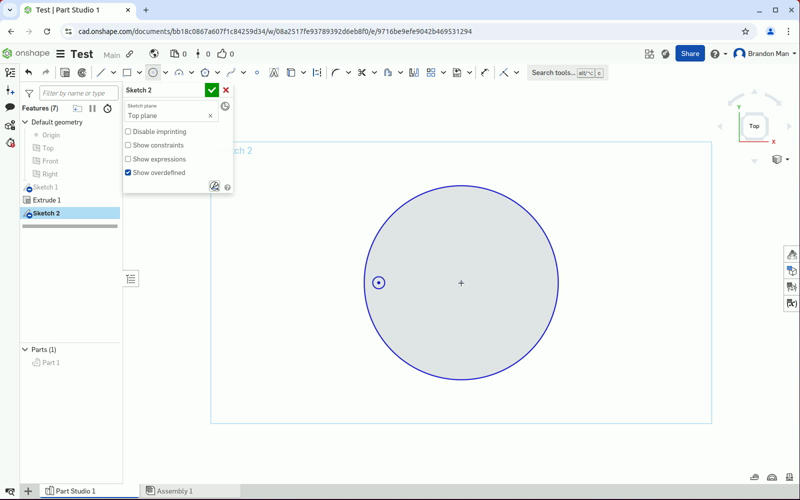
mouse_move(529, 282)
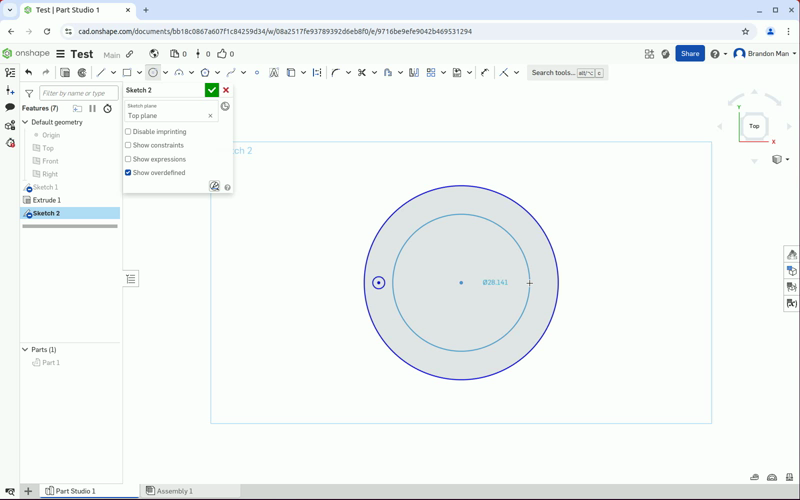
click(529, 282)
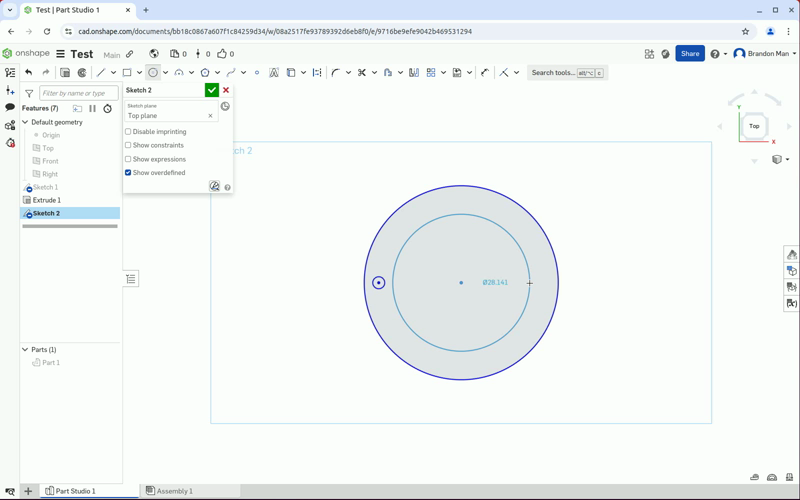
key(esc)
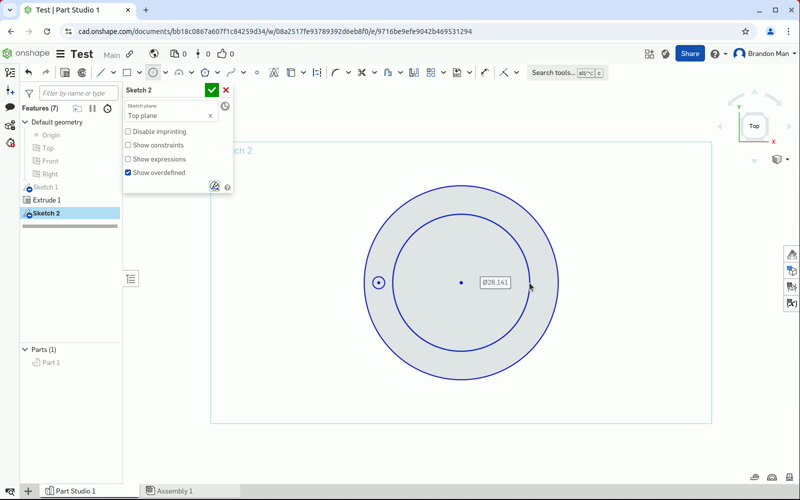
key(c)
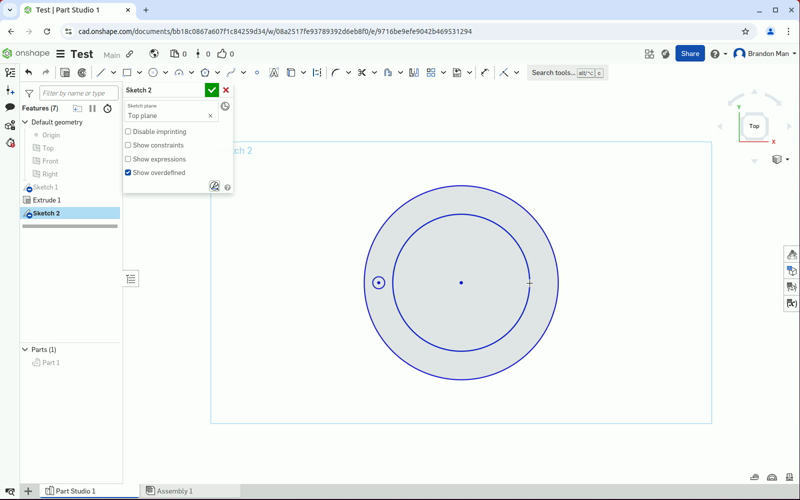
key_down(shift)
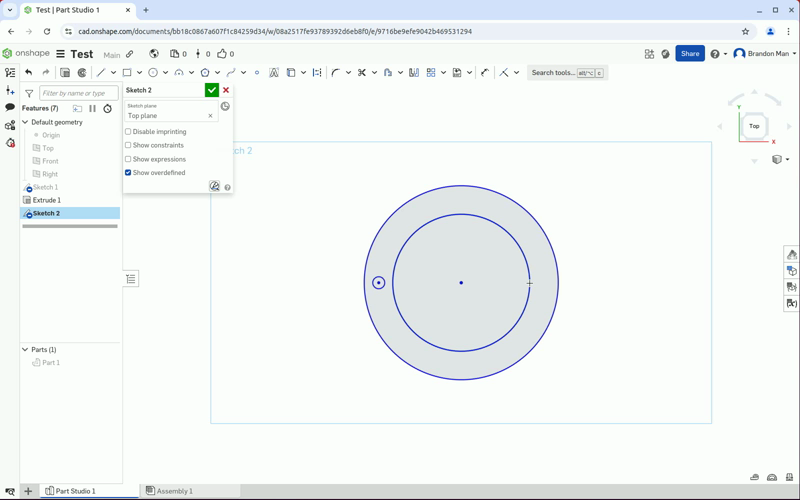
mouse_move(461, 365)
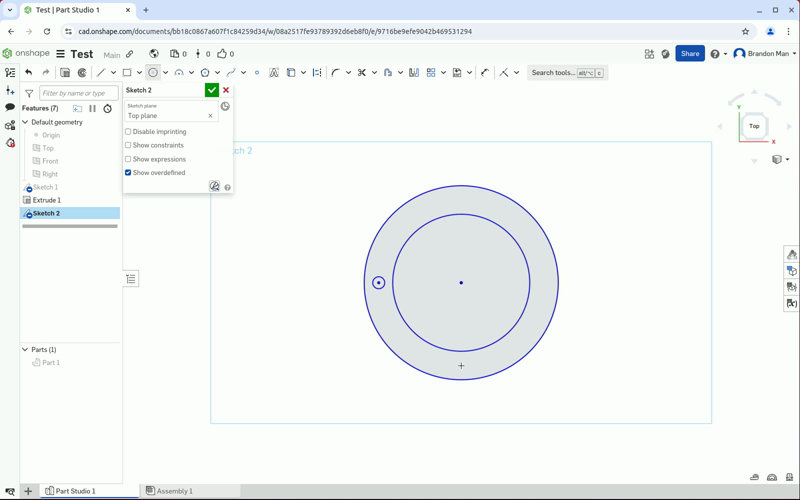
click(461, 365)
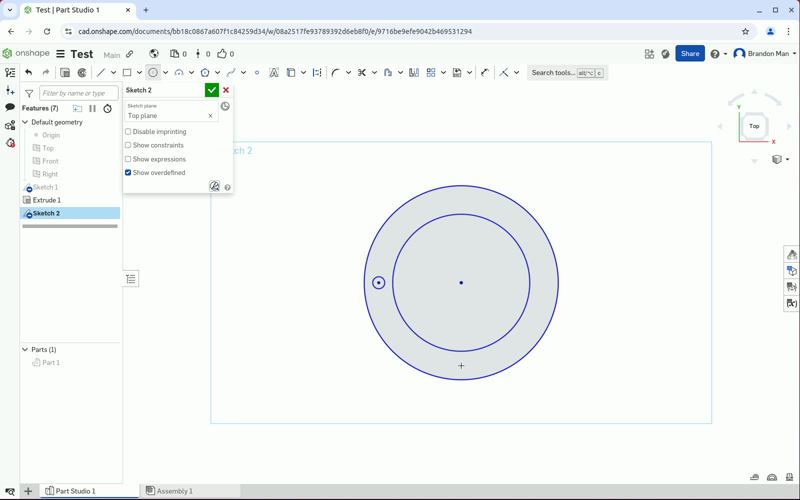
key_up(shift)
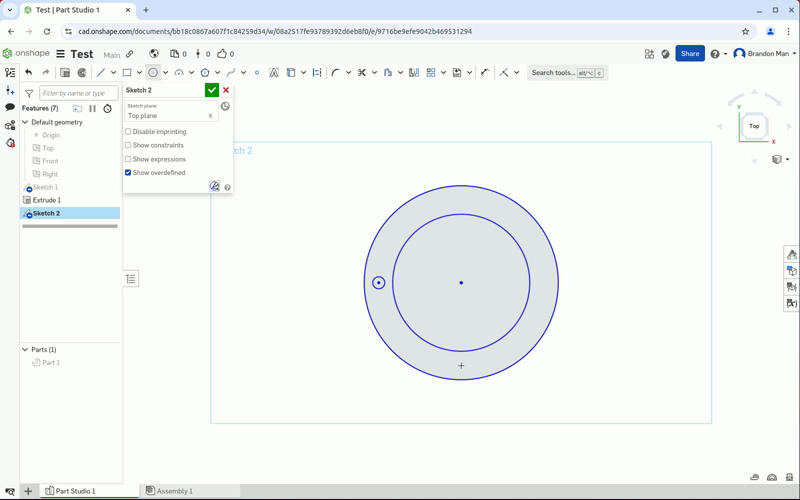
mouse_move(467, 365)
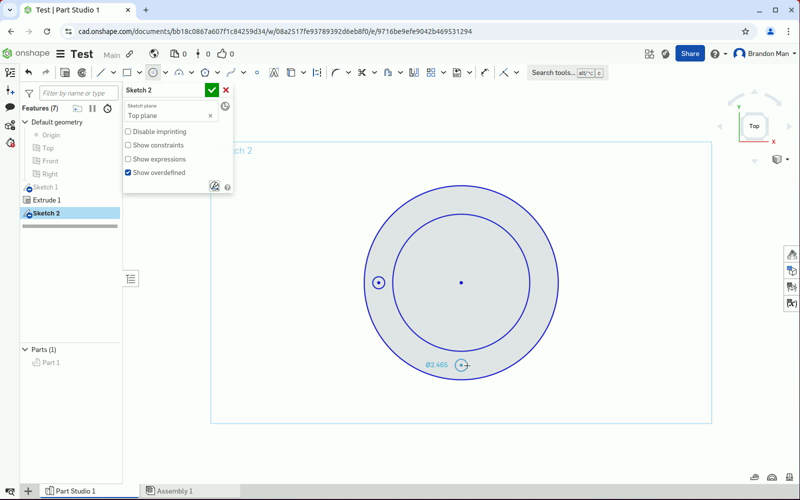
click(467, 365)
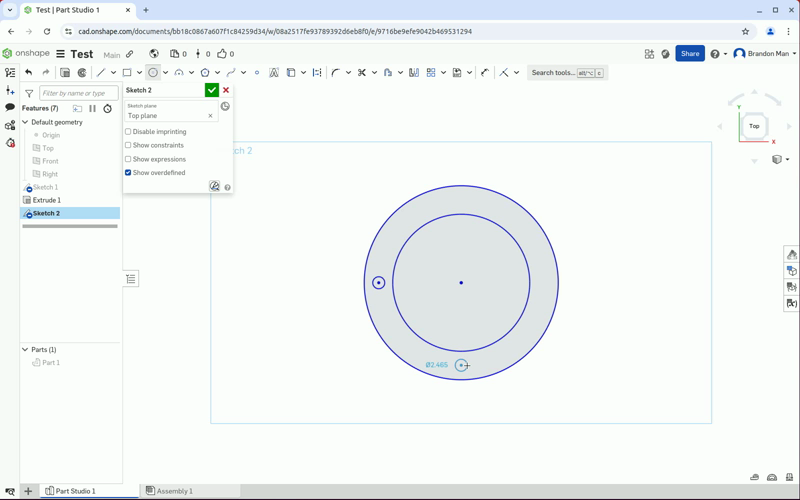
key(esc)
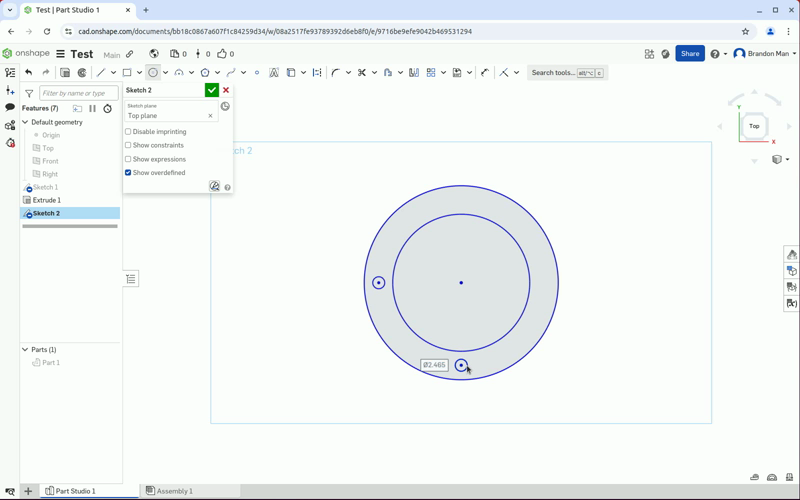
key(c)
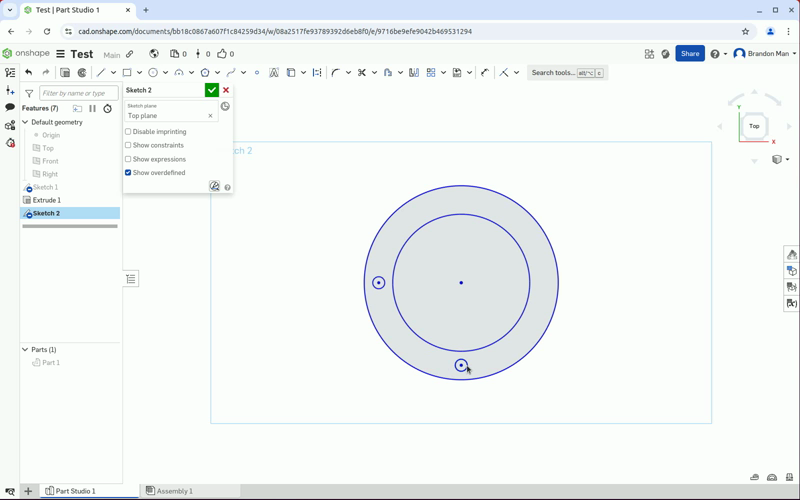
key_down(shift)
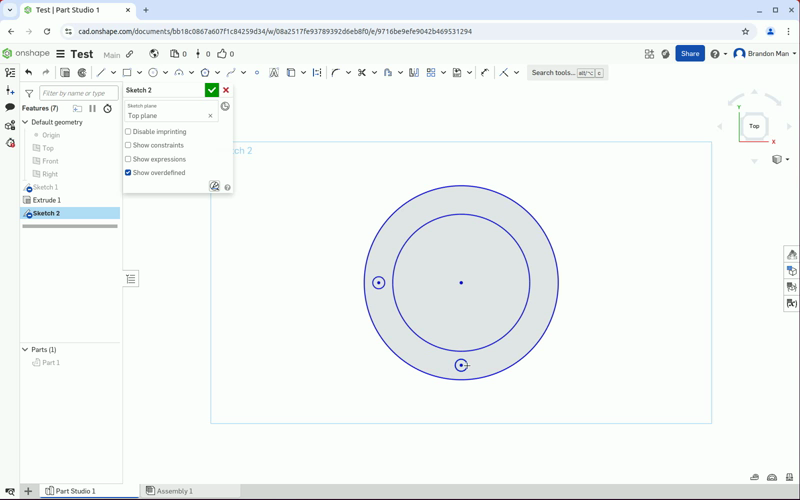
mouse_move(461, 200)
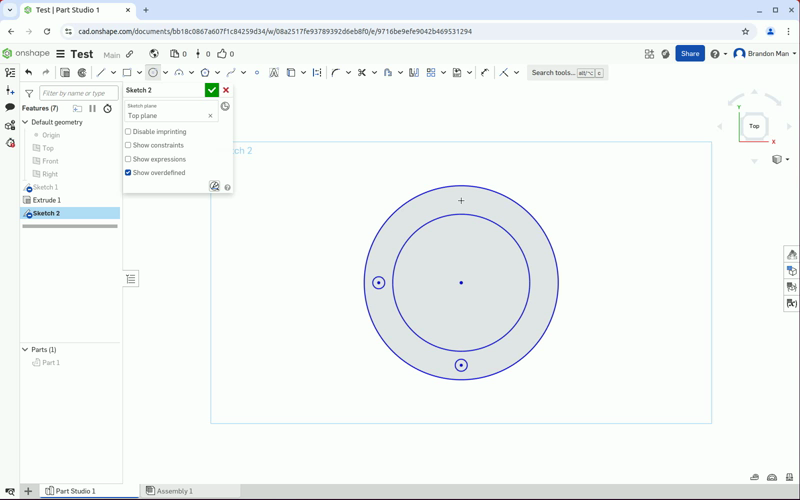
click(461, 200)
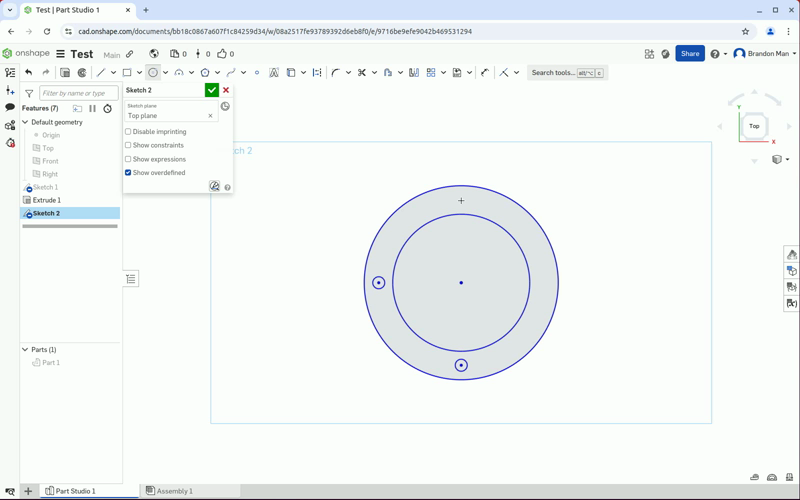
key_up(shift)
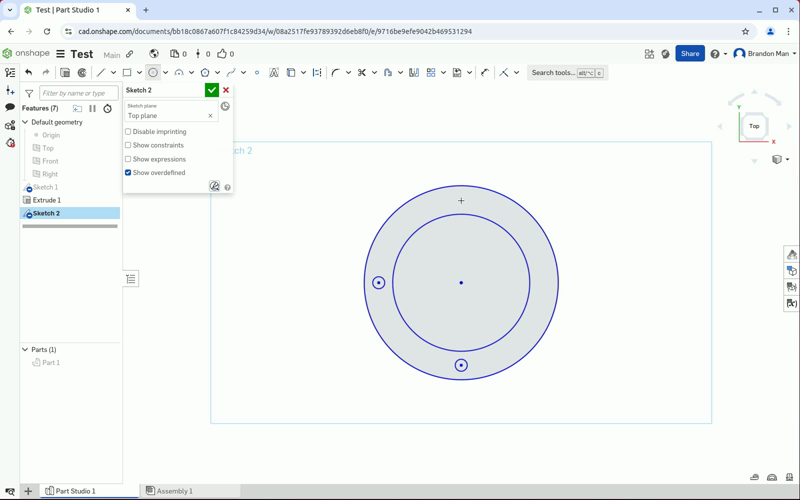
mouse_move(467, 200)
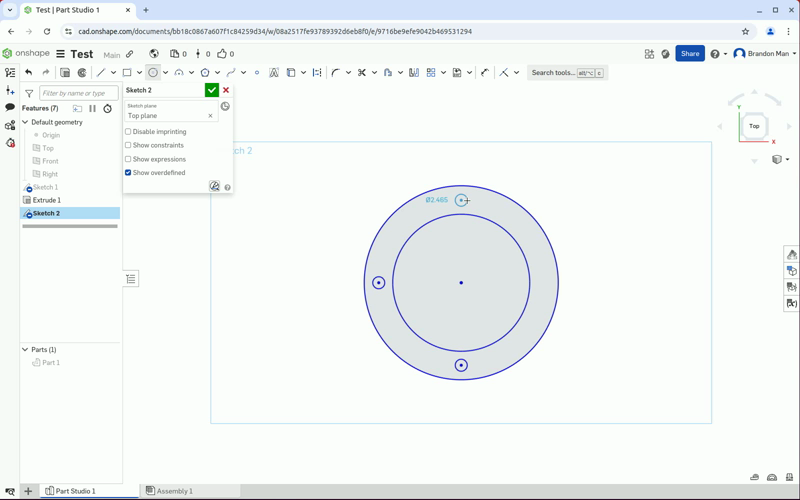
click(467, 200)
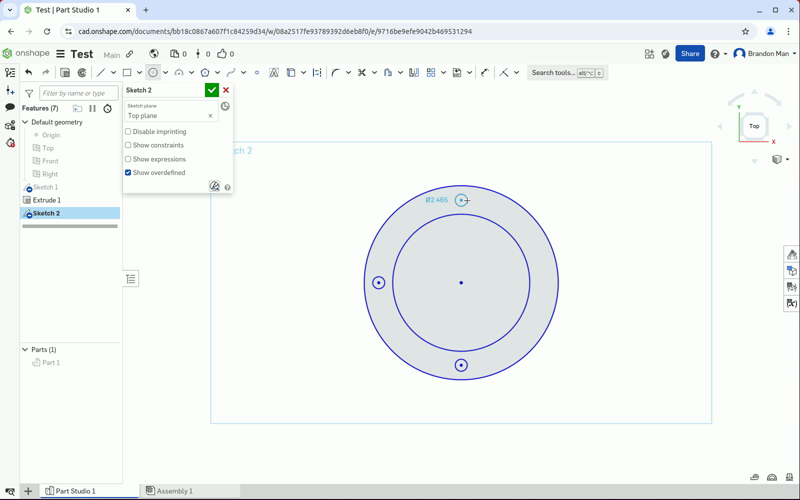
key(esc)
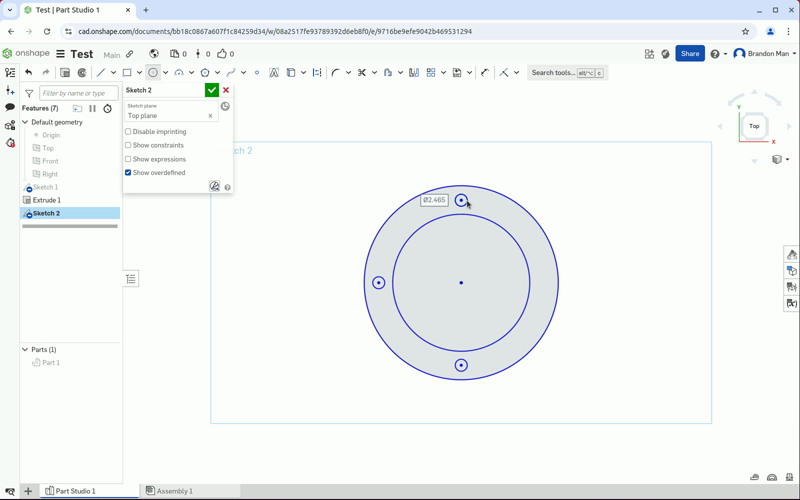
key(c)
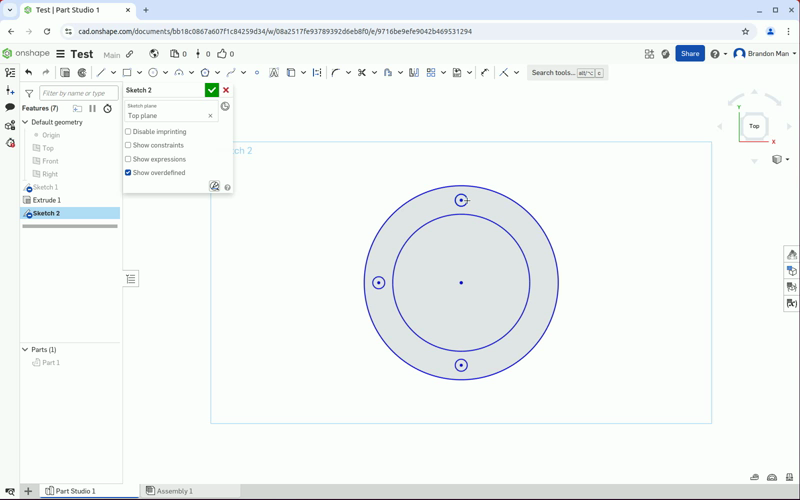
key_down(shift)
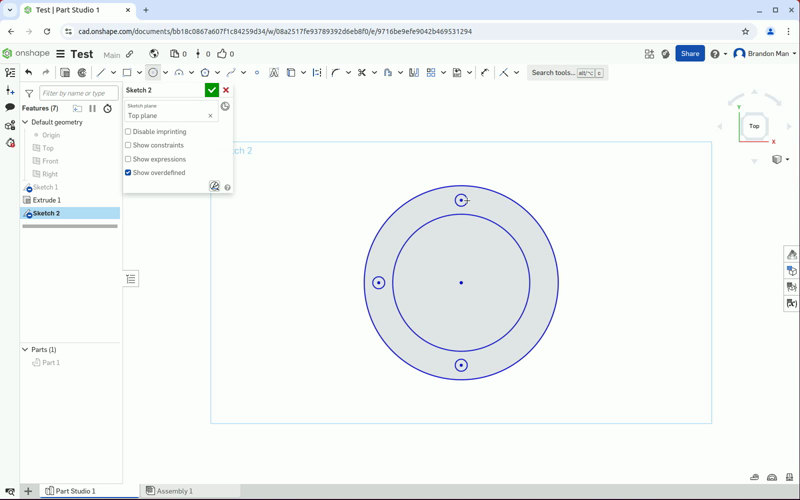
mouse_move(541, 282)
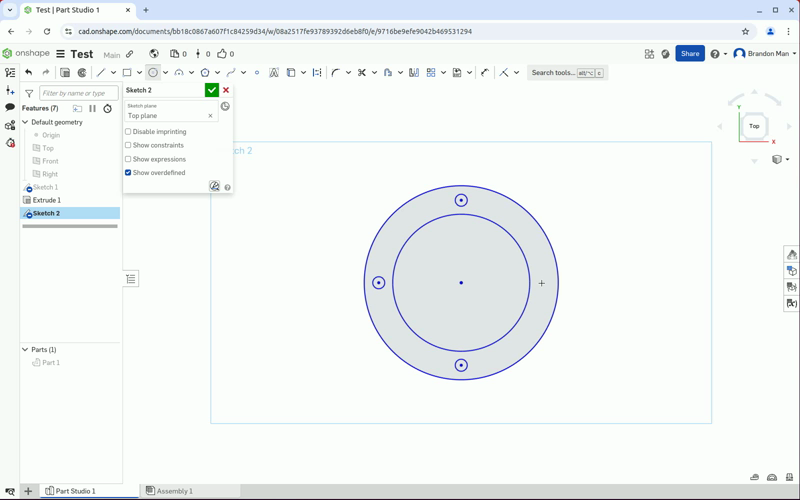
click(541, 282)
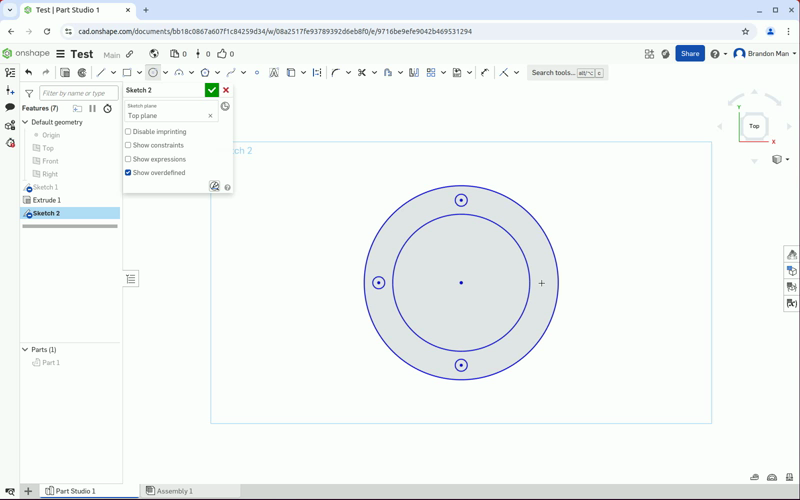
key_up(shift)
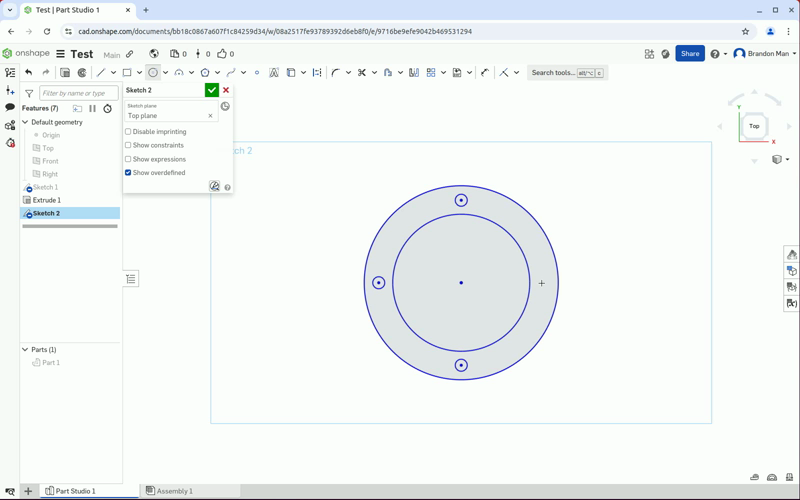
mouse_move(547, 282)
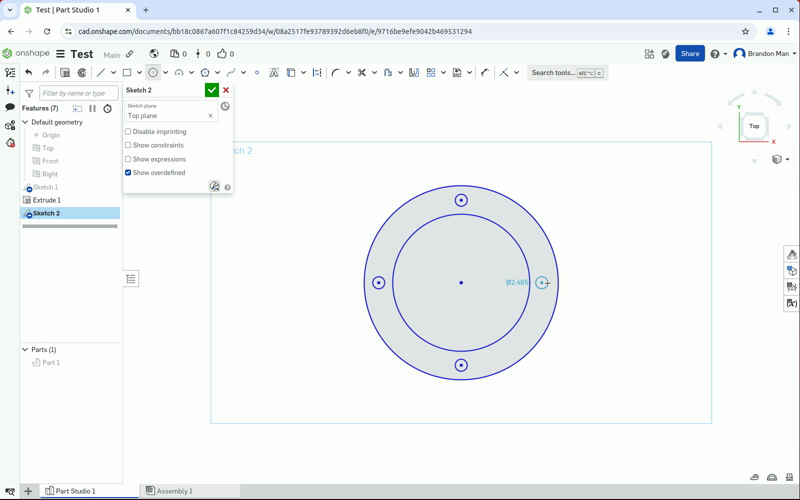
click(547, 282)
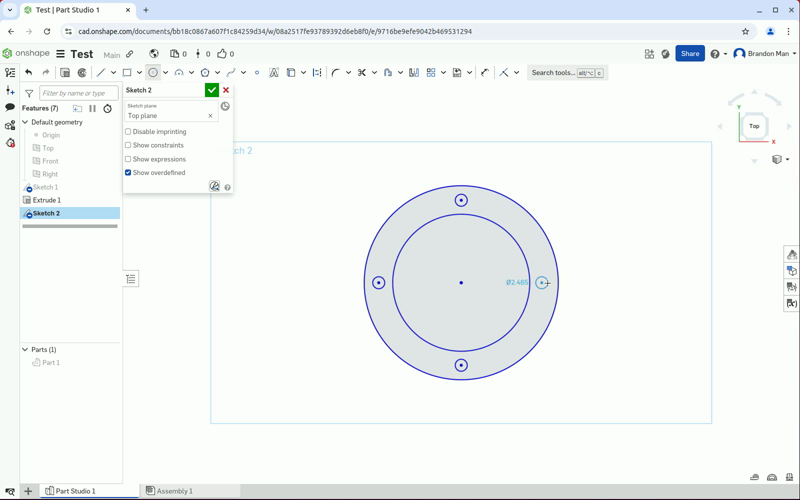
key(esc)
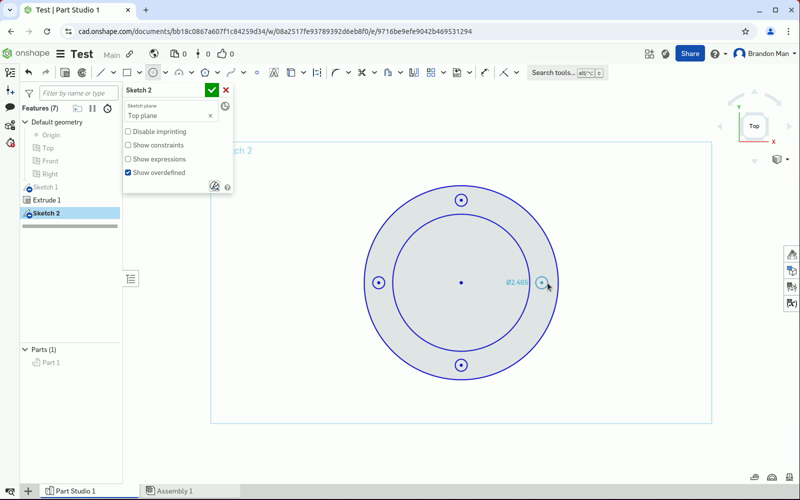
mouse_move(480, 199)
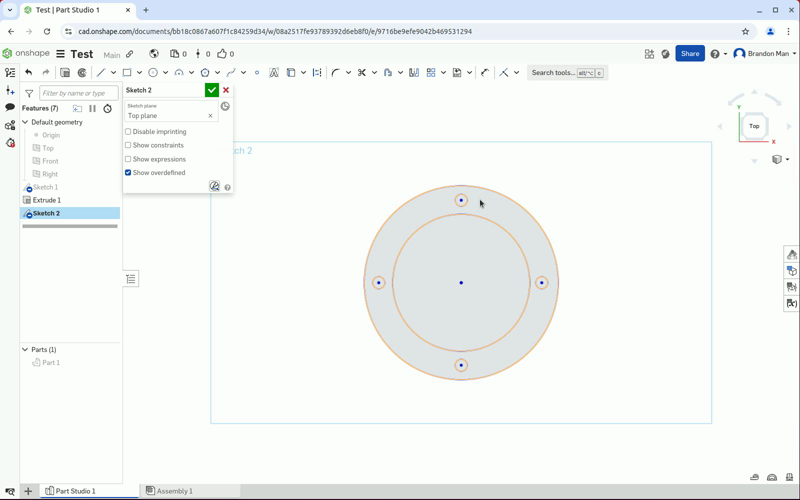
click(480, 199)
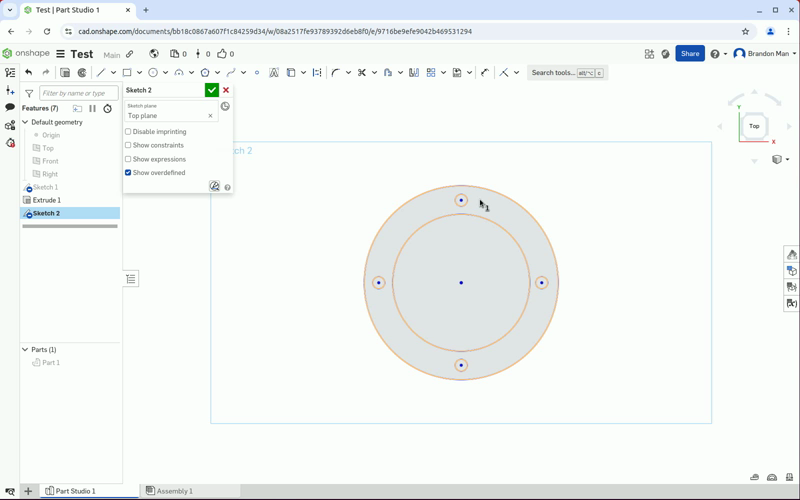
mouse_move(73, 352)
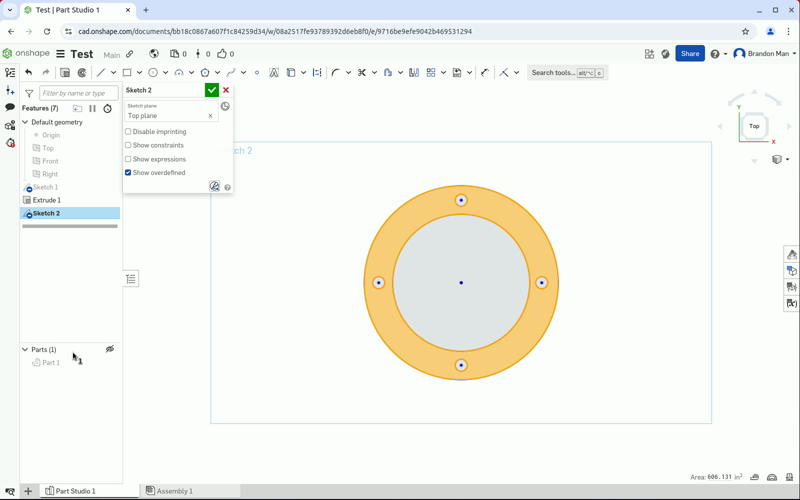
key(shift+y)
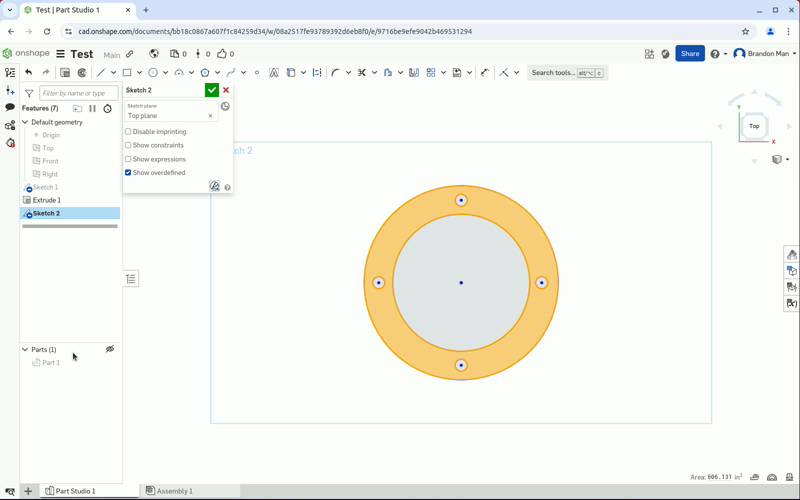
key(shift+e)
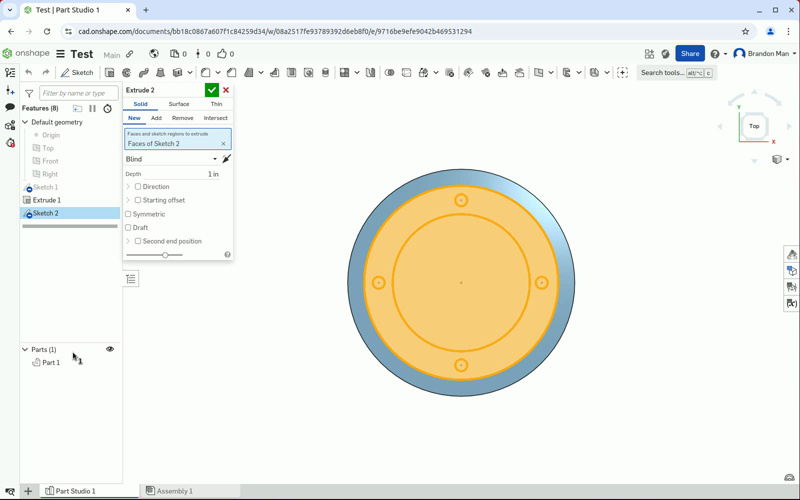
mouse_move(143, 106)
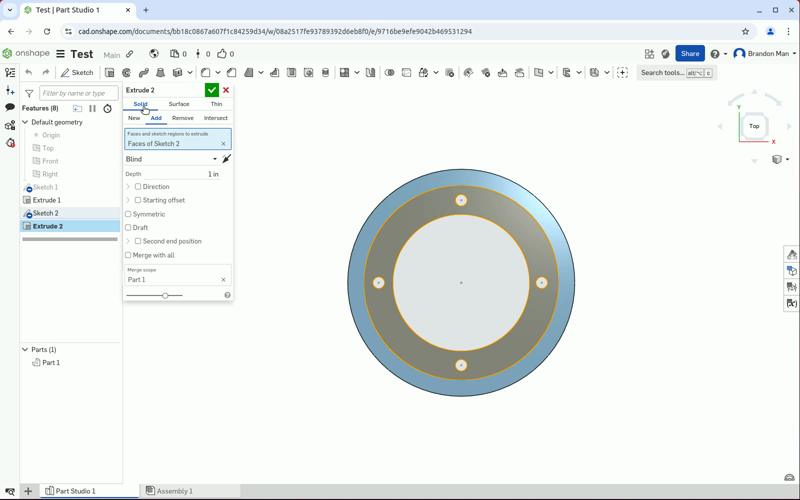
click(143, 106)
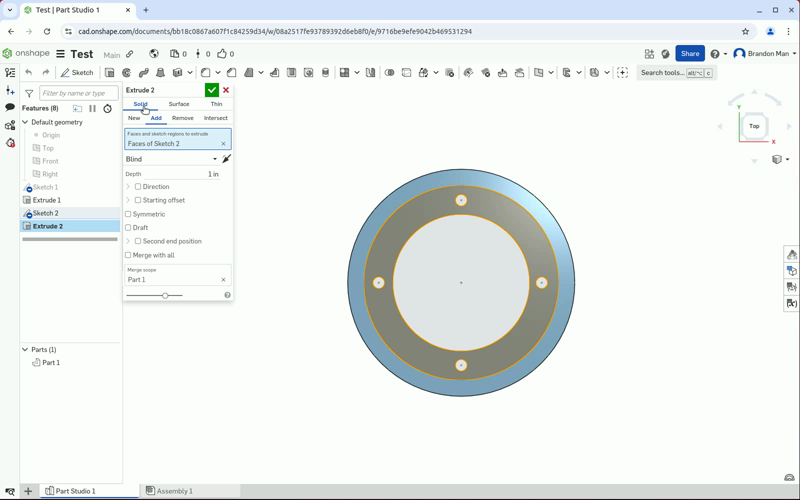
mouse_move(137, 120)
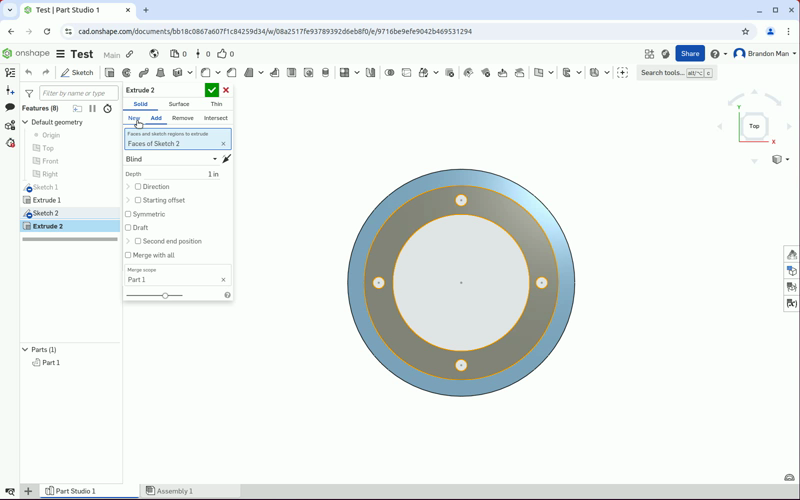
click(137, 120)
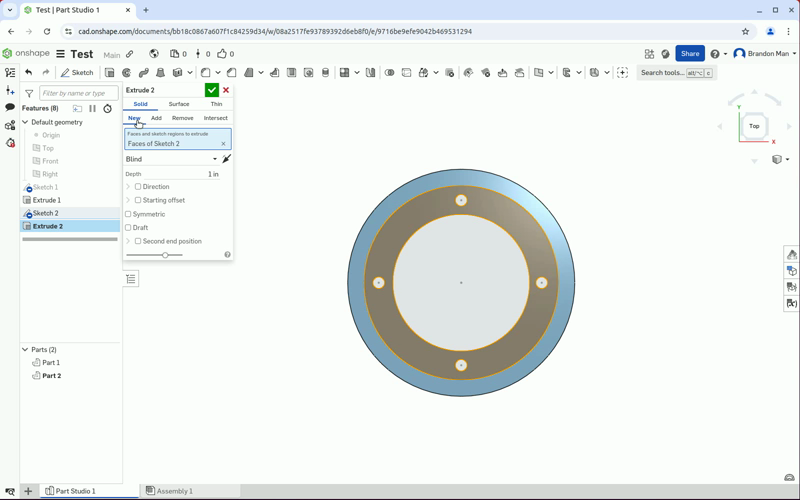
key(tab, 4)
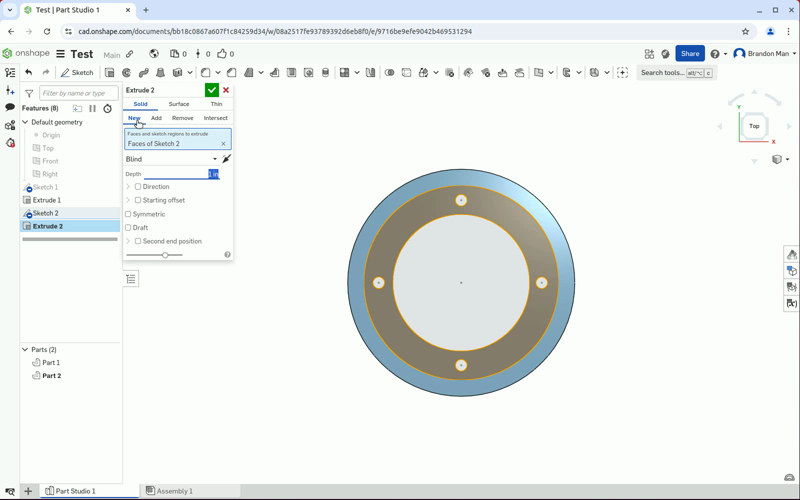
text(3.611)
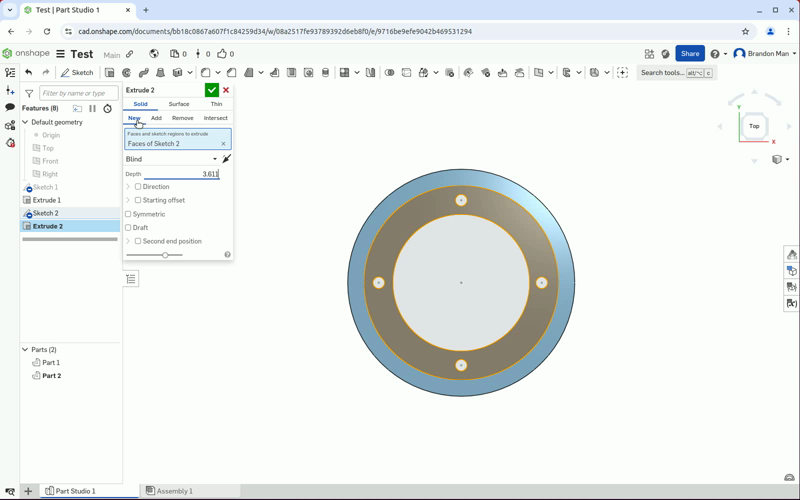
key(enter)
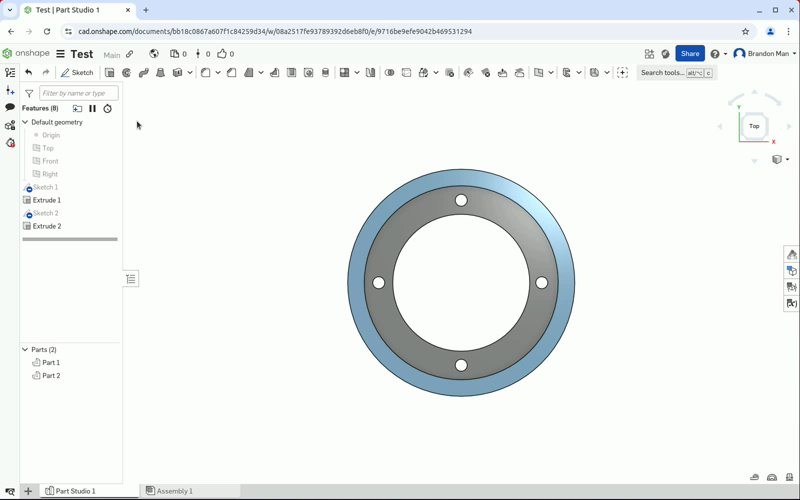
key(shift+h)
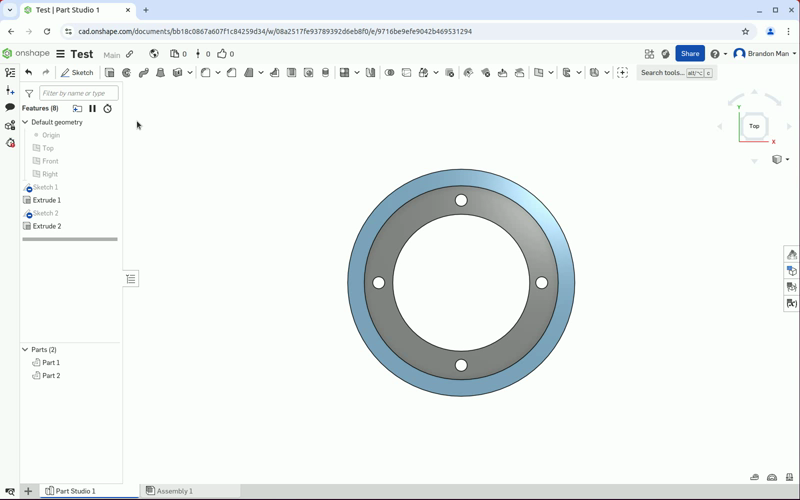
key(shift+h)
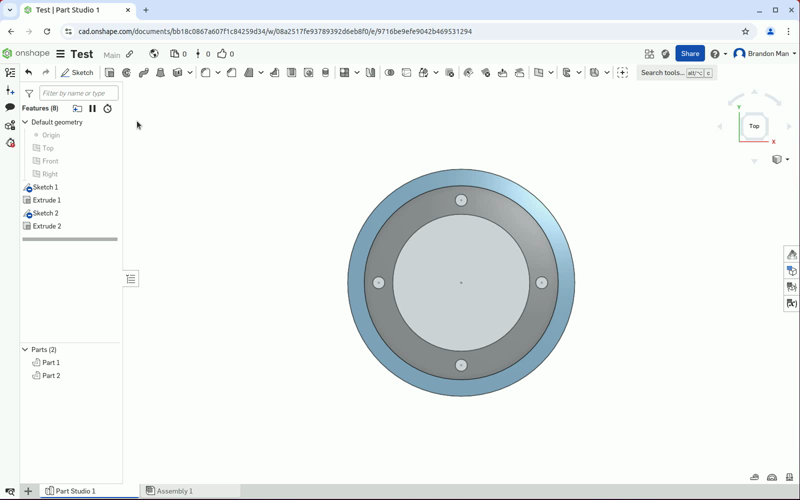
key(shift+7)
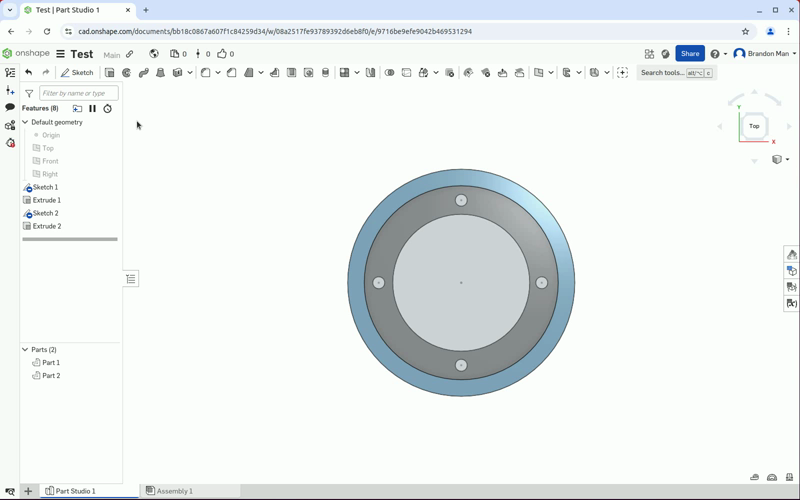
key(up, 3)
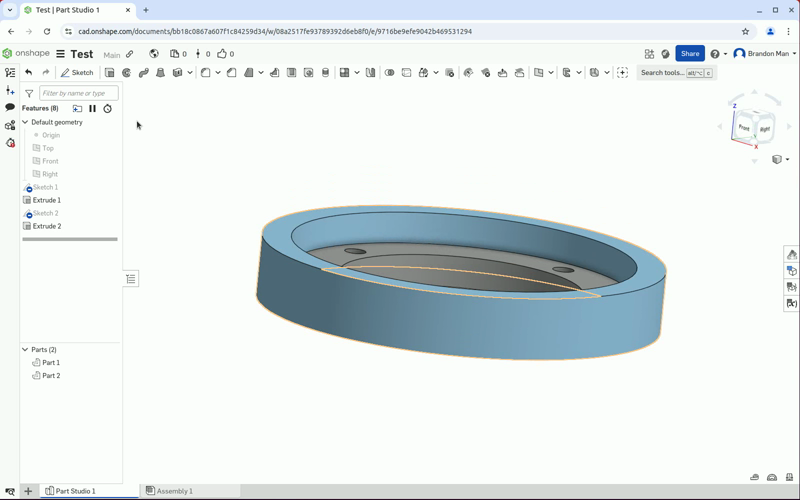
key(left, 3)
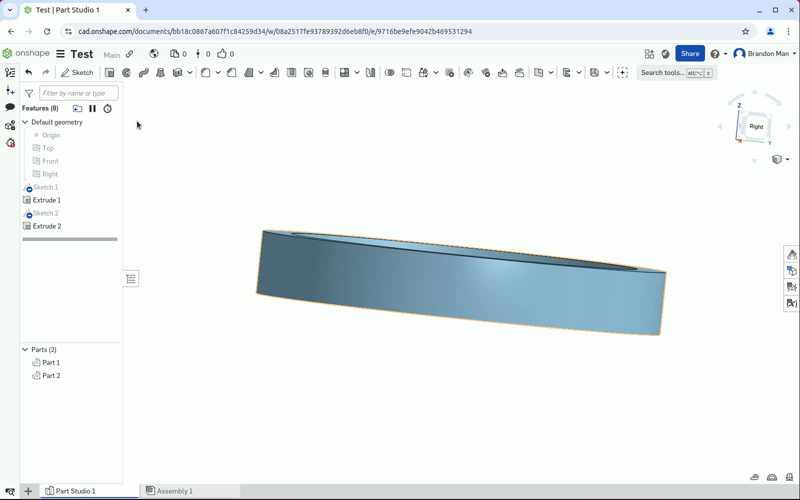
key(right, 3)
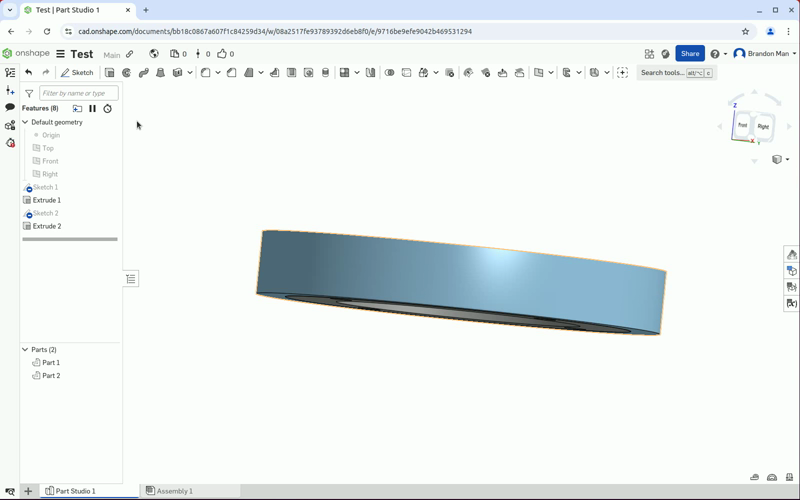
key(down, 3)
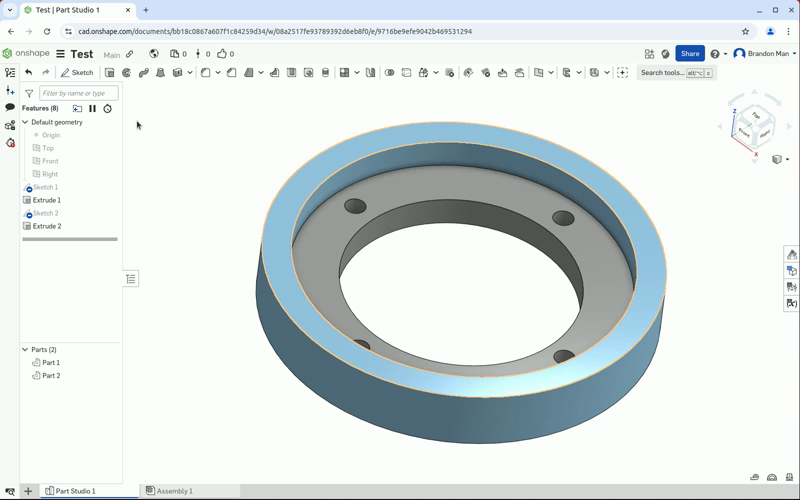
mouse_move(73, 189)
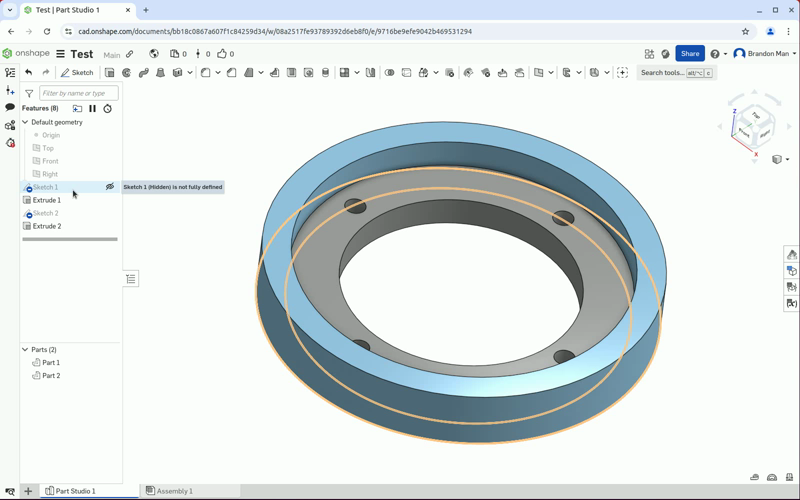
click(73, 189)